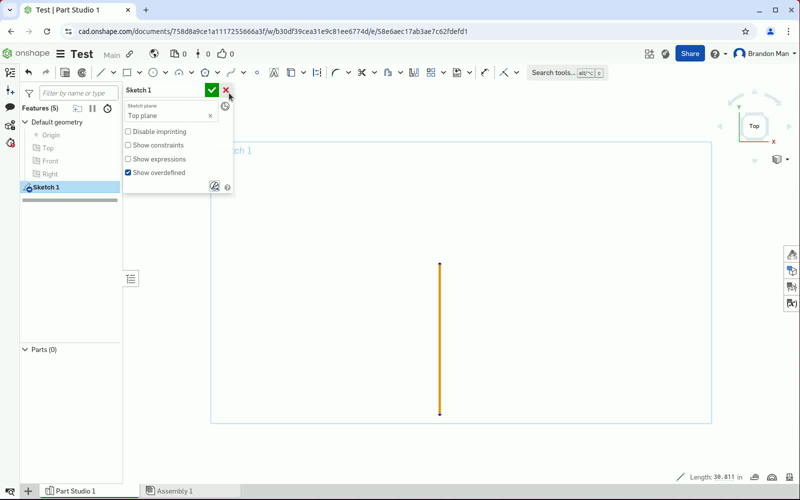
key(shift+h)
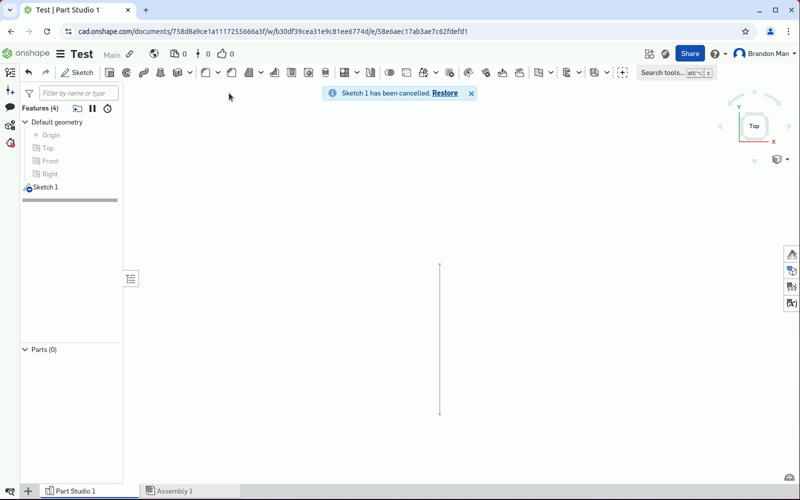
mouse_move(73, 352)
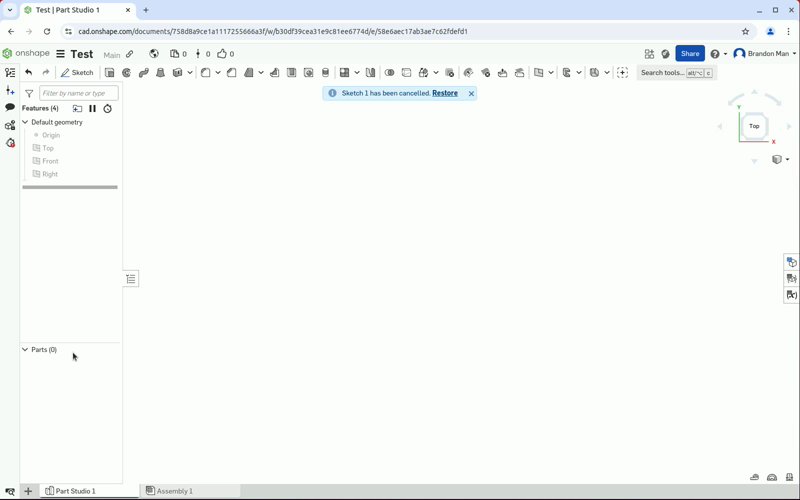
key(y)
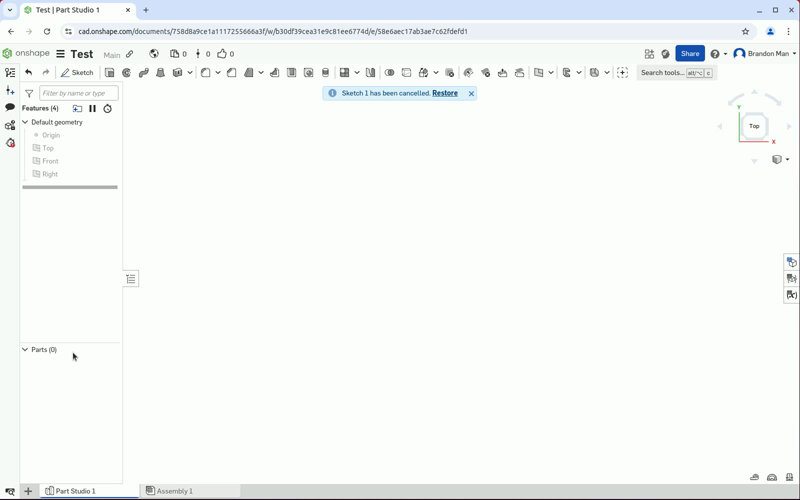
key(shift+p)
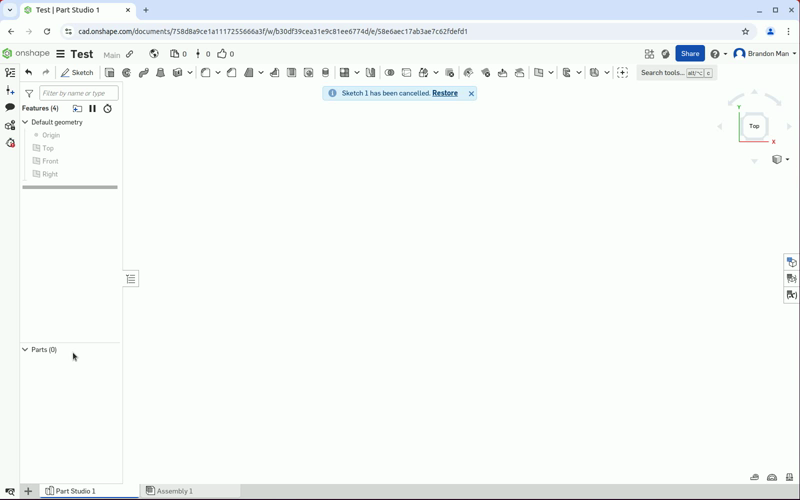
key(space)
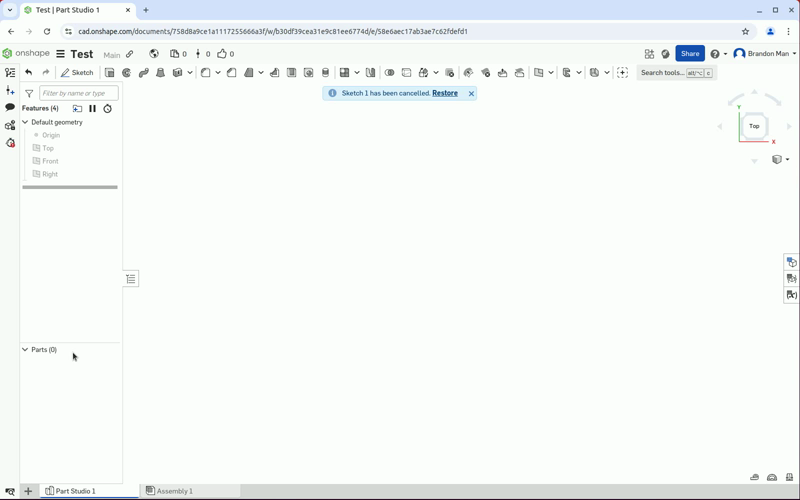
key_down(shift)
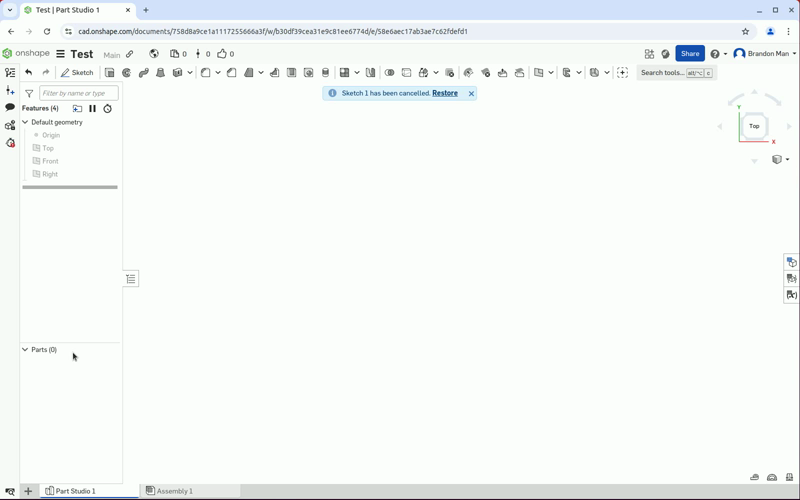
key(up)
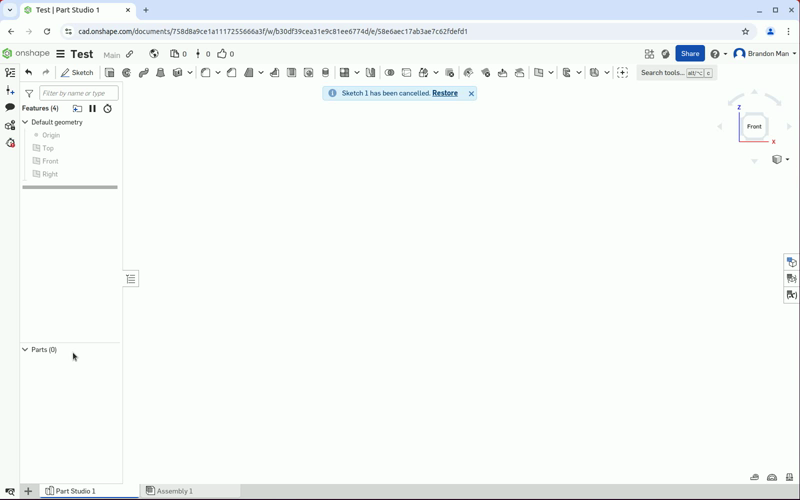
key_up(shift)
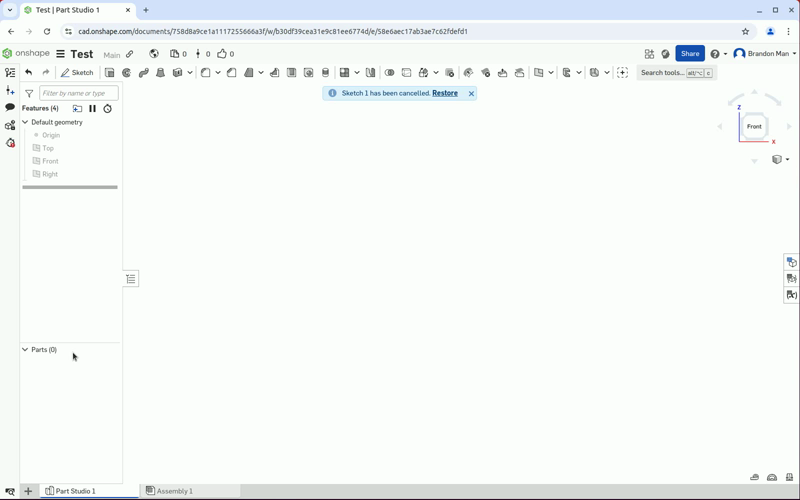
mouse_move(73, 352)
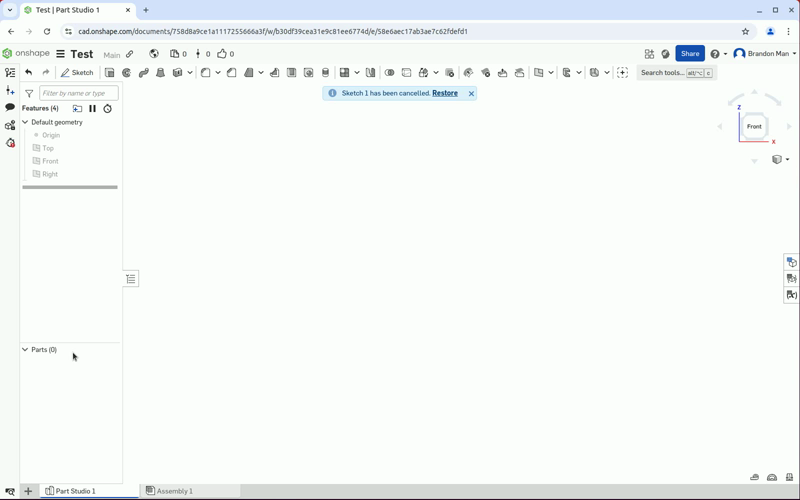
key(shift+y)
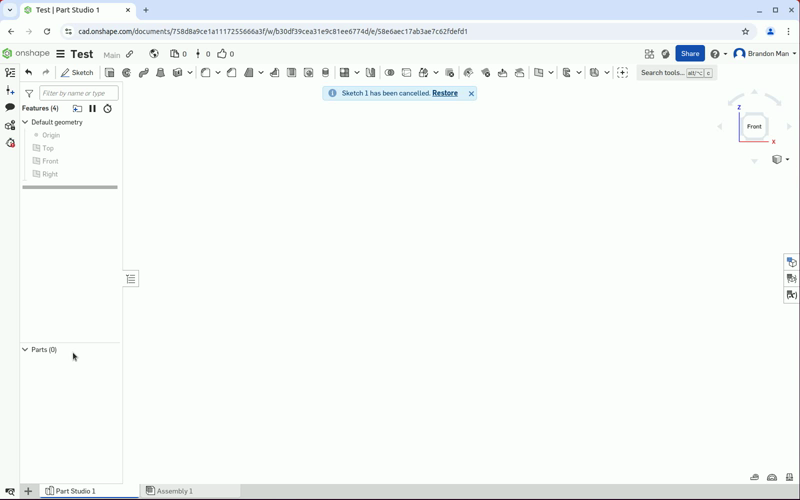
key(shift+s)
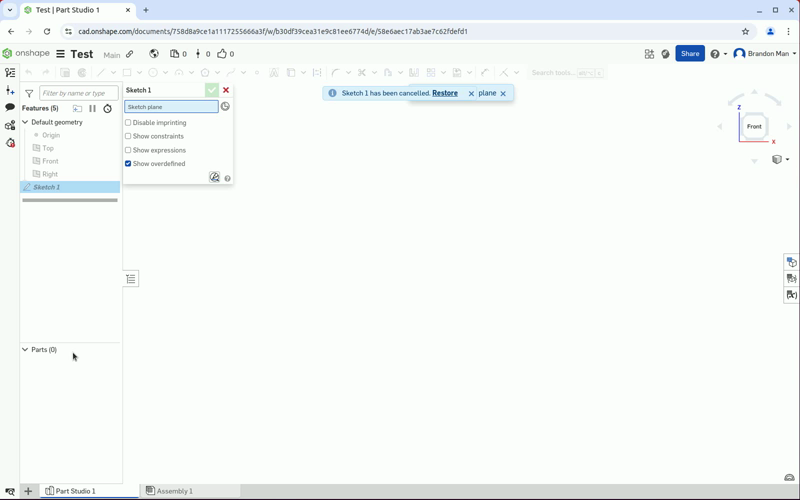
mouse_move(73, 163)
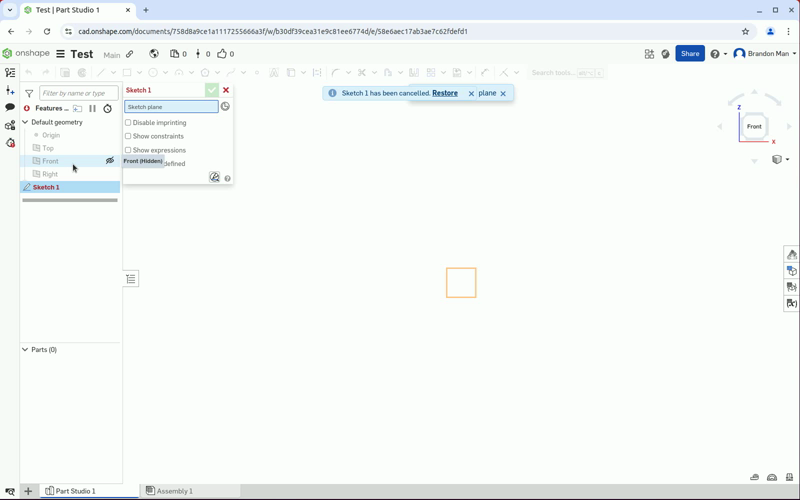
click(73, 163)
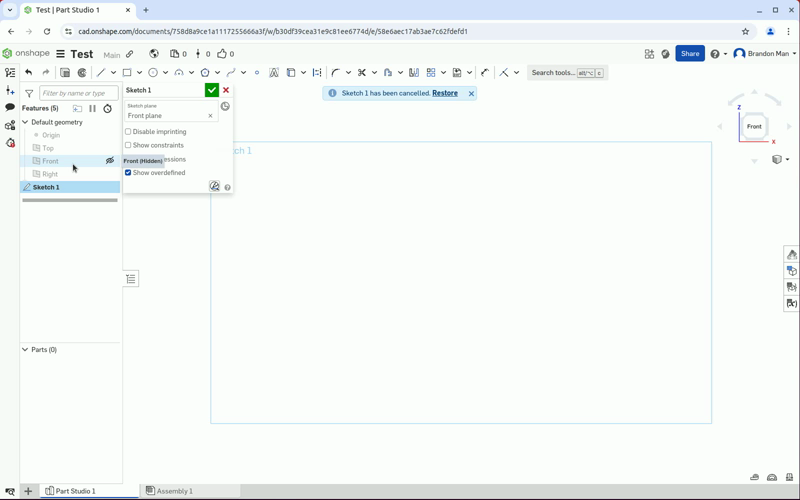
mouse_move(73, 352)
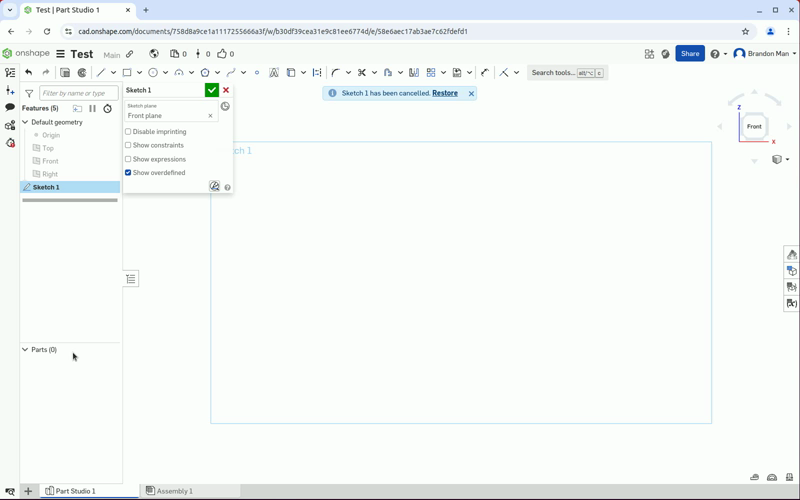
key(y)
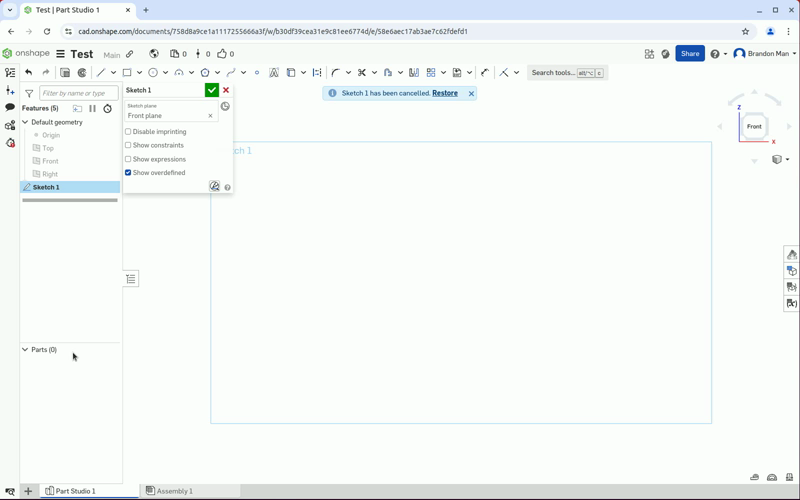
key(l)
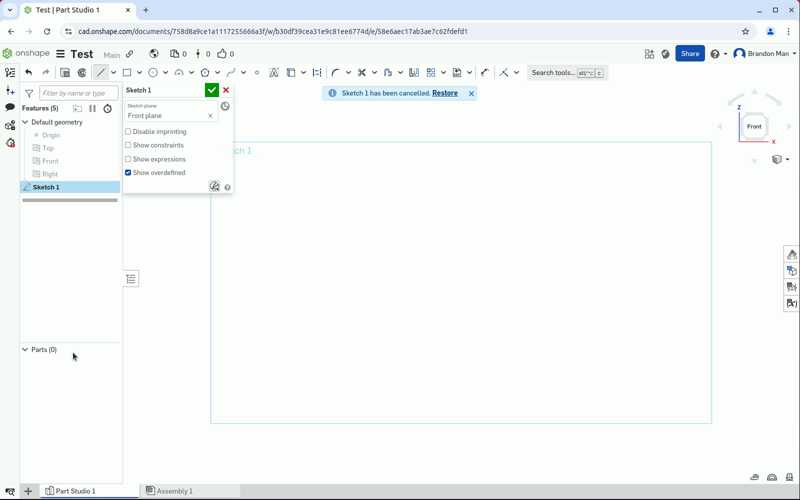
key_down(shift)
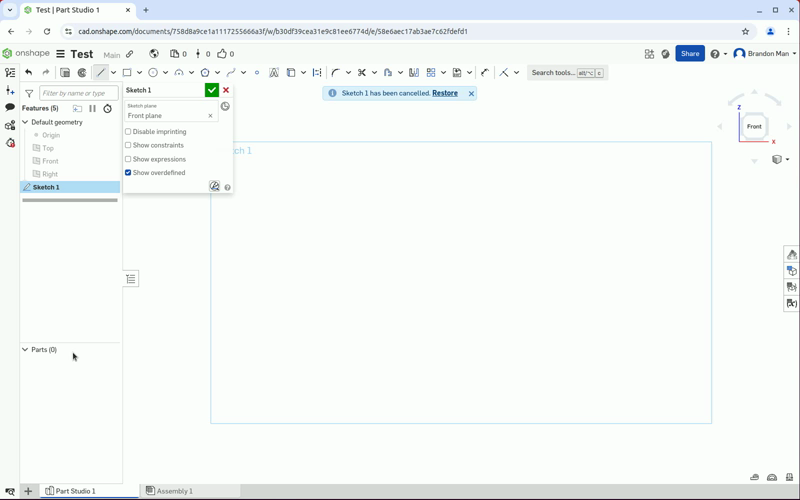
mouse_move(427, 321)
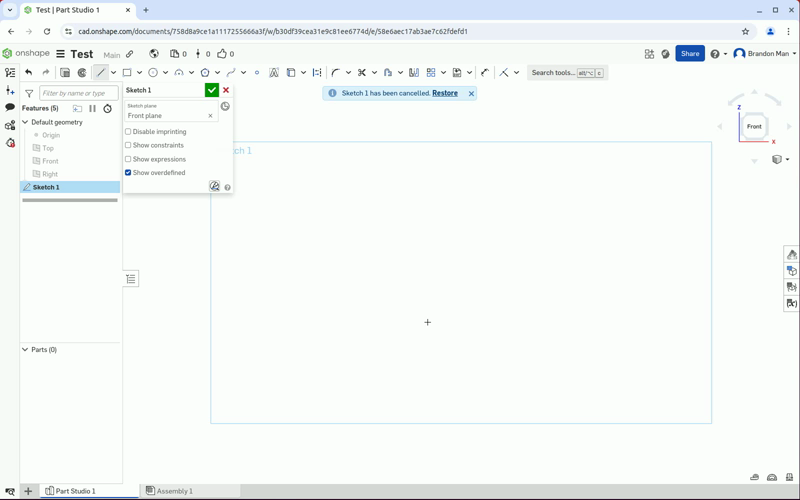
click(427, 321)
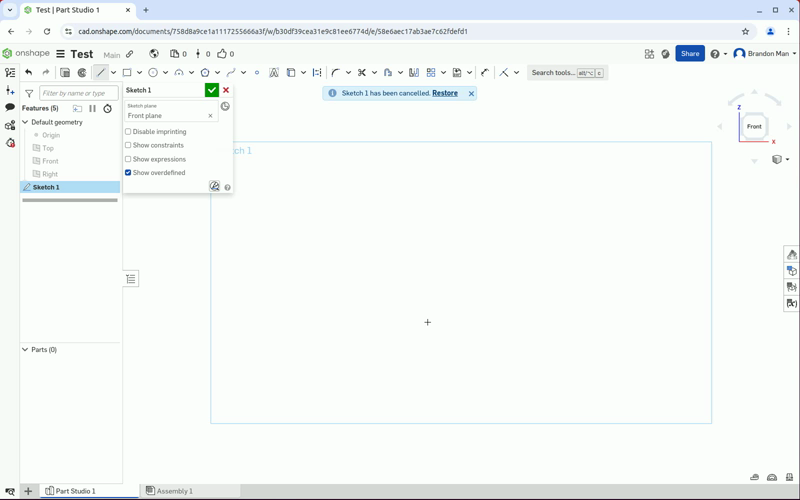
key_up(shift)
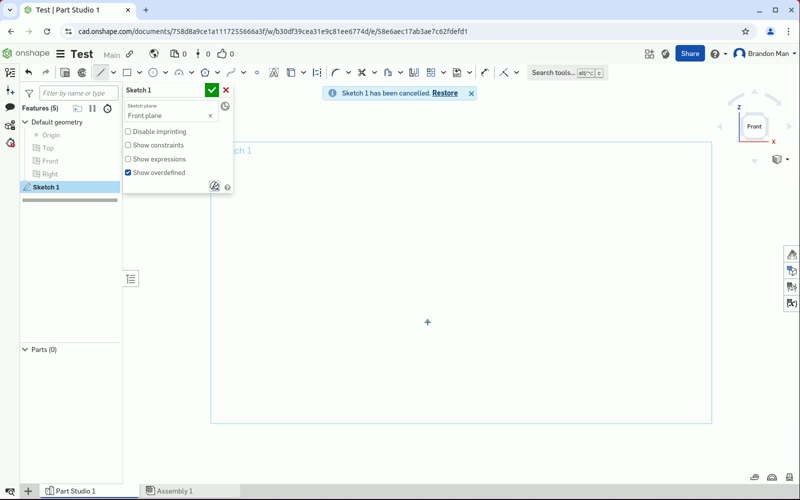
key_down(shift)
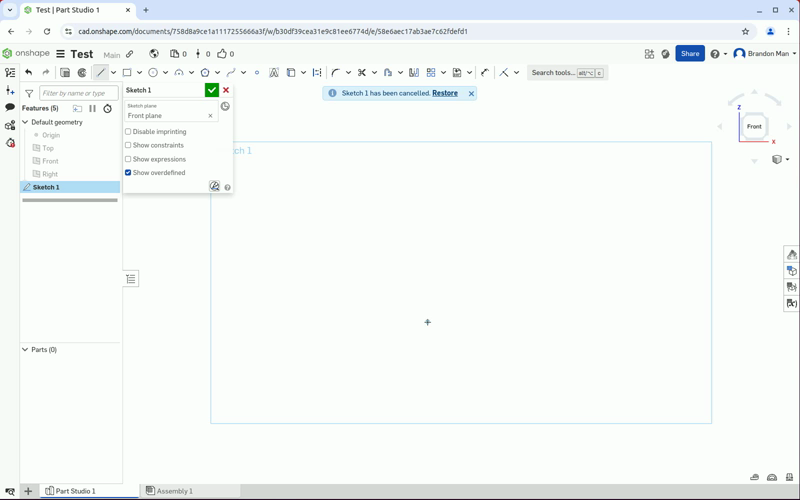
mouse_move(457, 321)
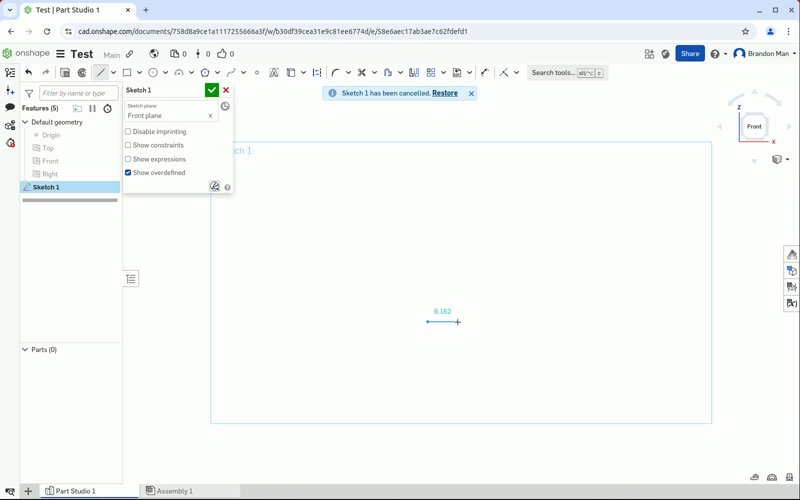
mouse_move(479, 321)
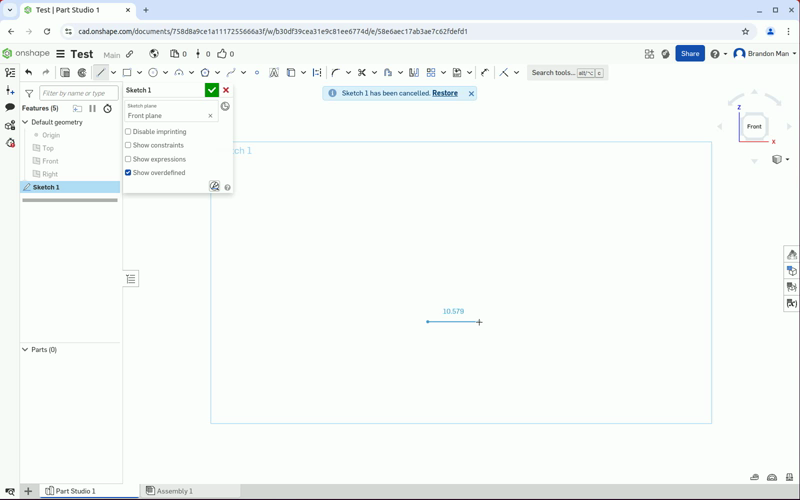
click(479, 321)
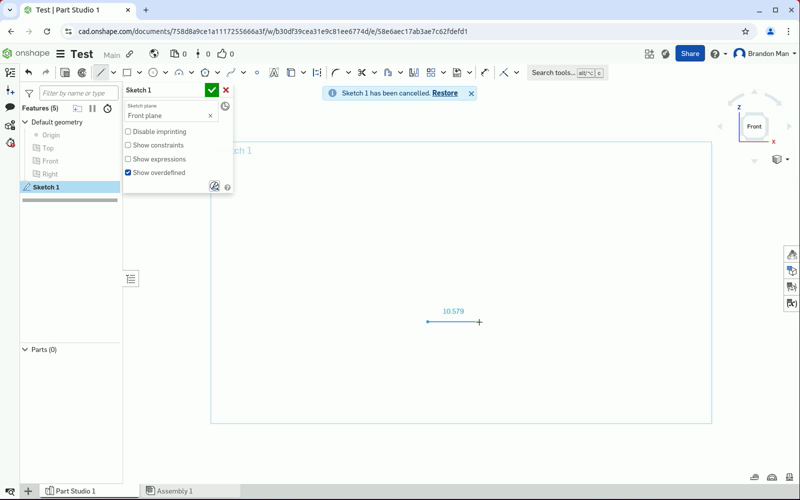
key_up(shift)
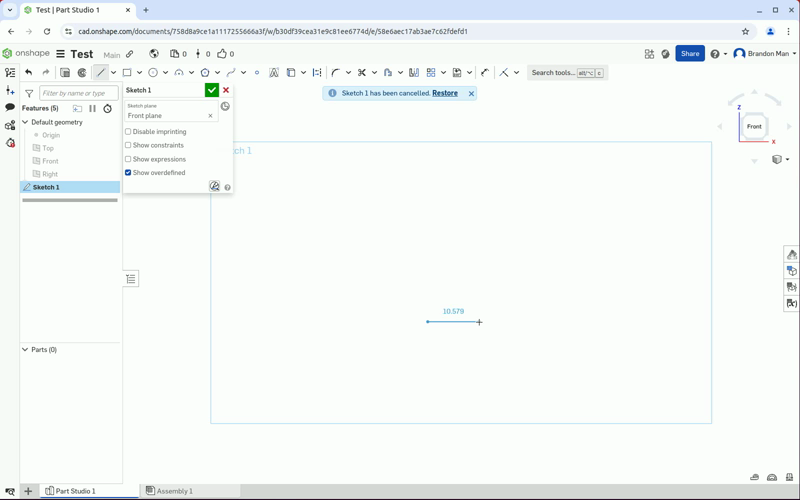
key_down(shift)
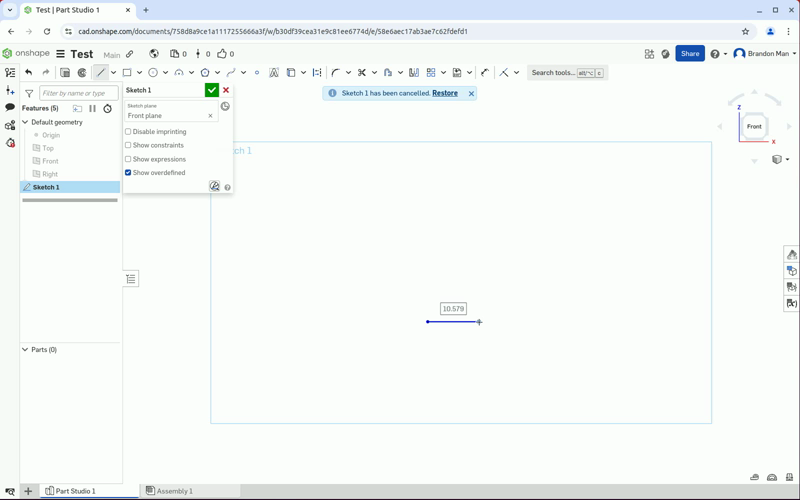
mouse_move(479, 246)
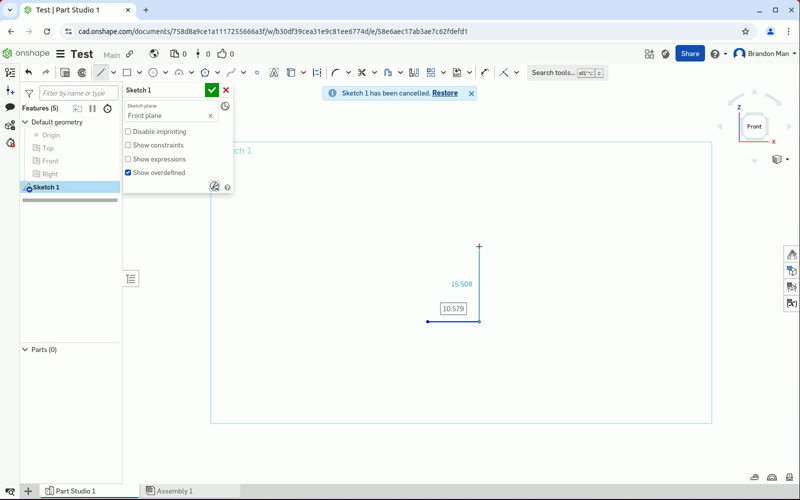
click(479, 246)
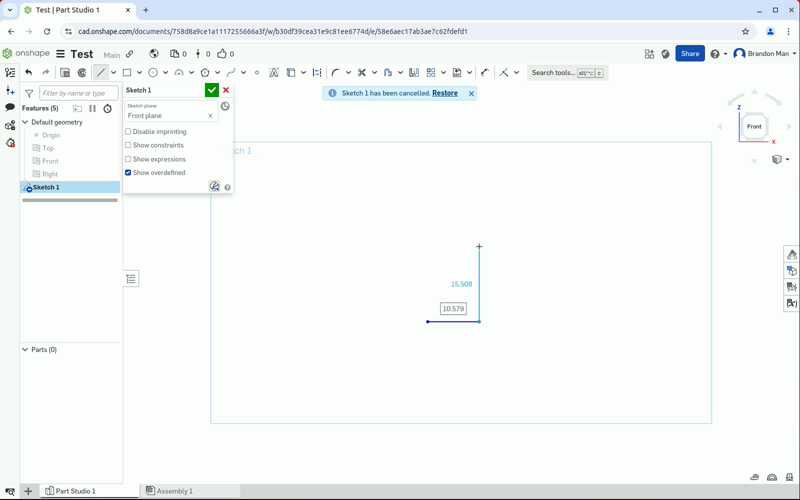
key_up(shift)
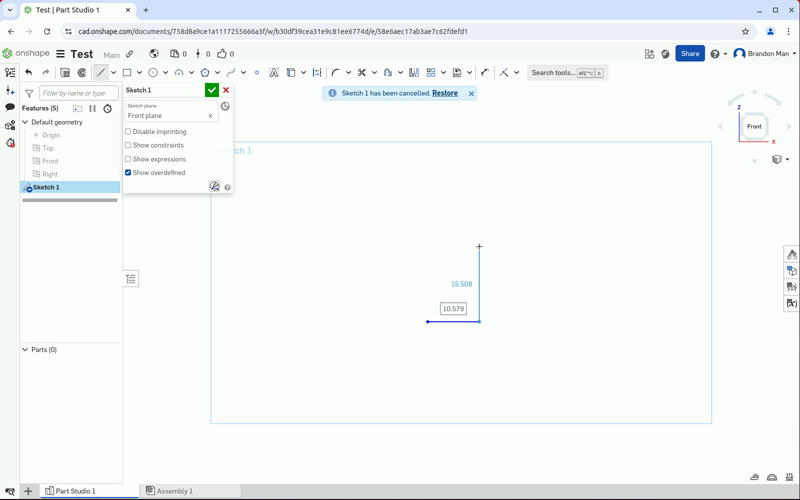
key_down(shift)
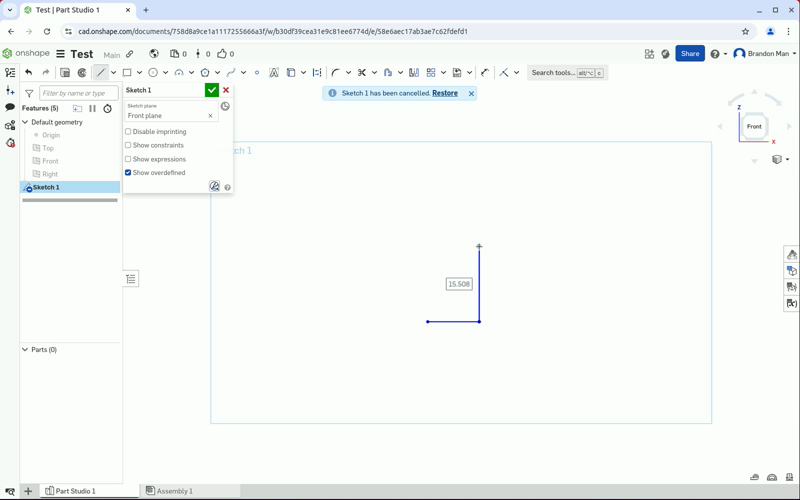
mouse_move(509, 246)
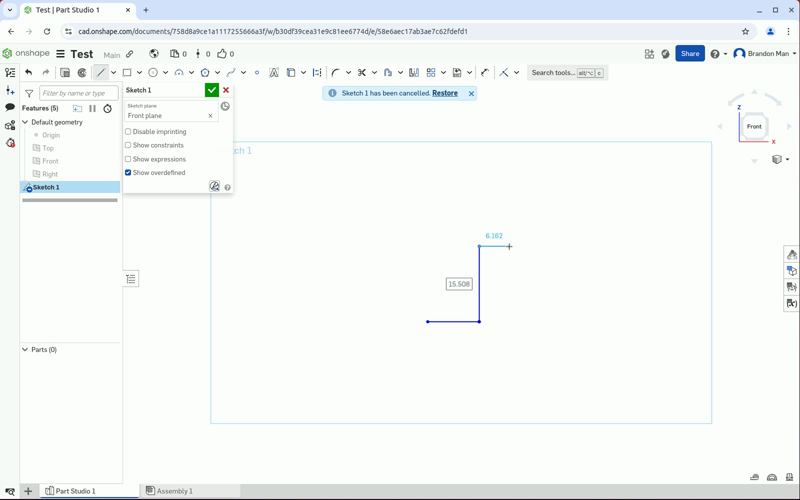
mouse_move(427, 246)
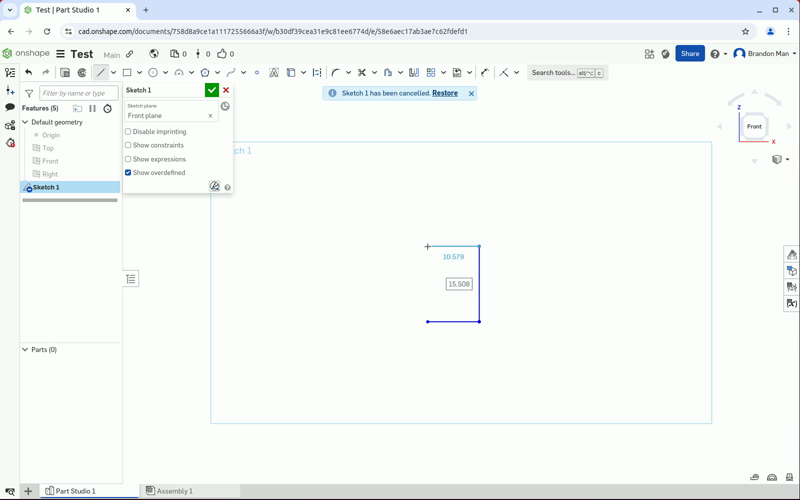
click(427, 246)
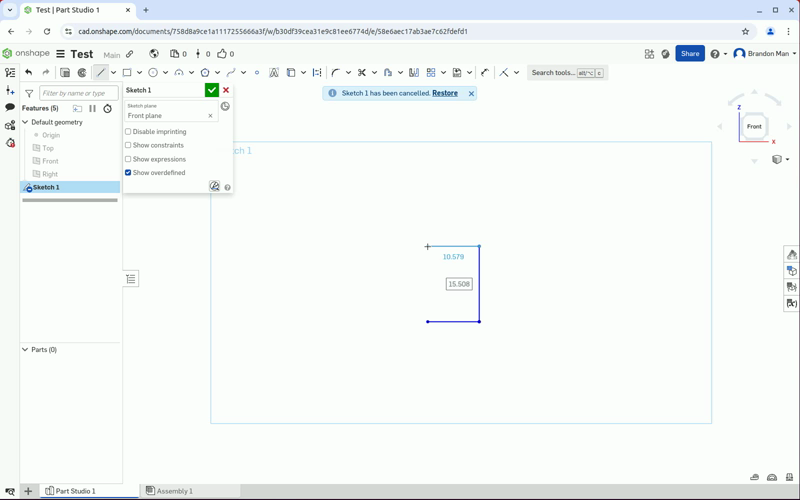
key_up(shift)
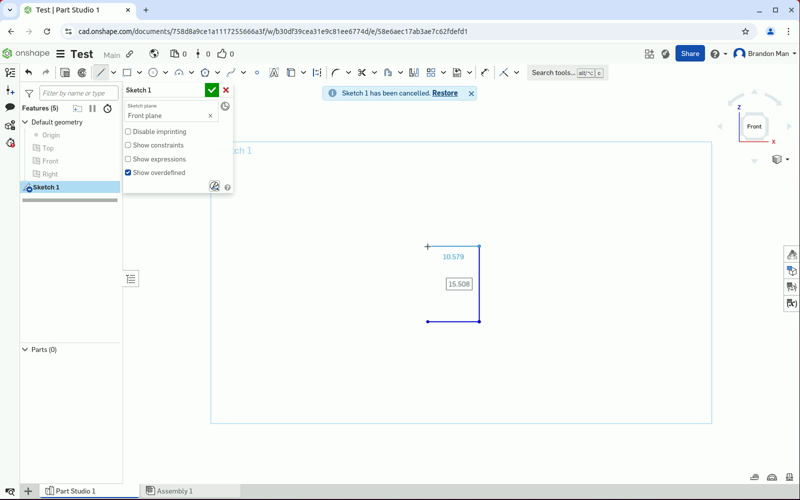
key_down(shift)
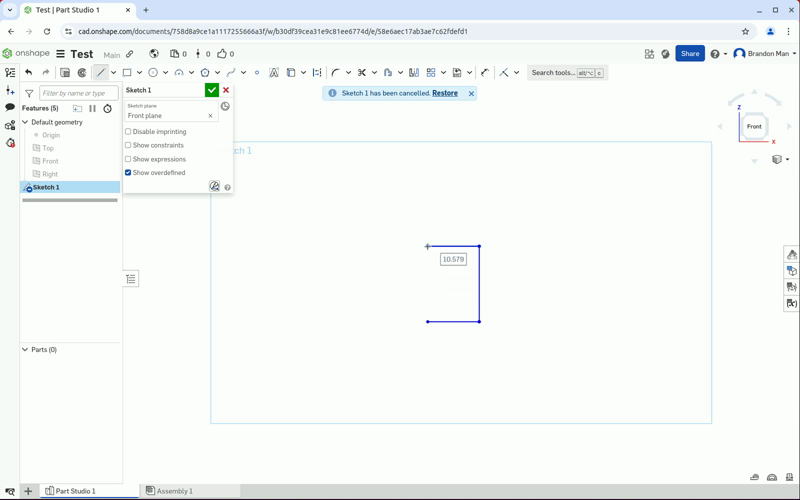
mouse_move(457, 246)
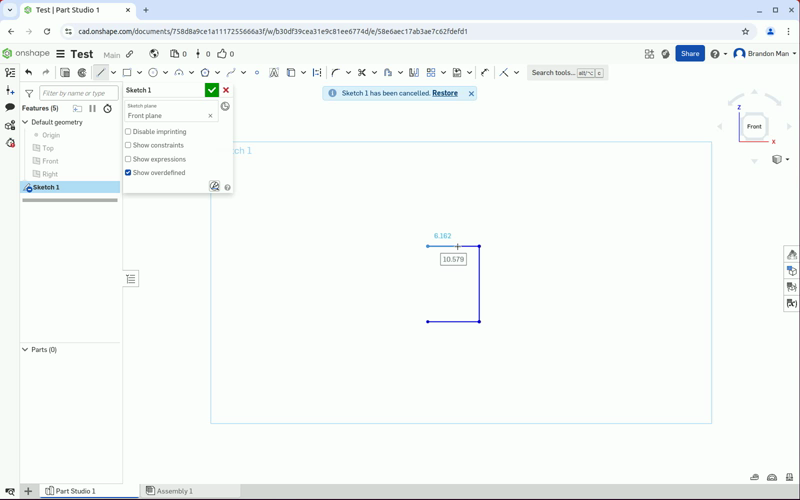
mouse_move(427, 260)
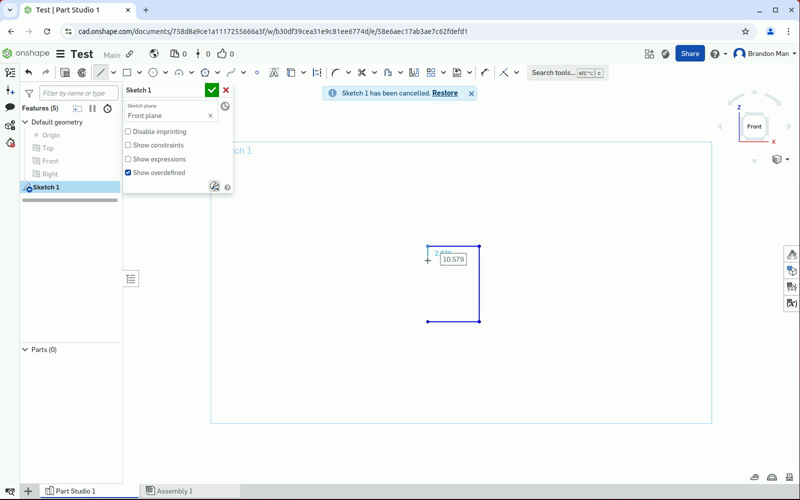
click(427, 260)
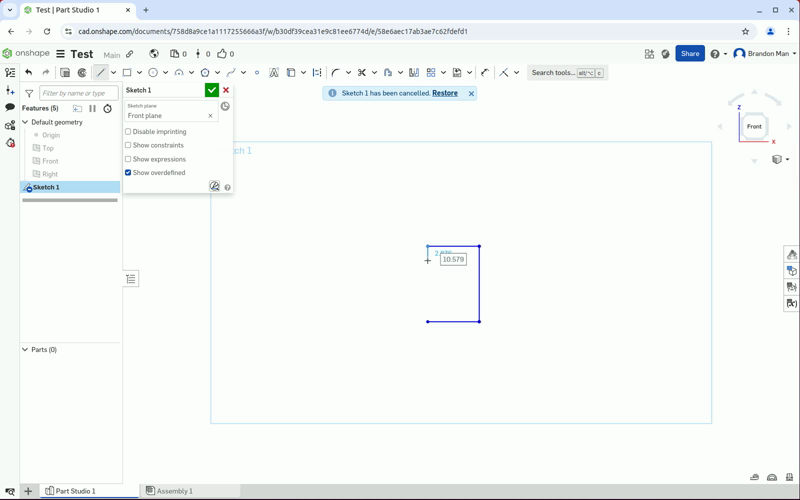
key_up(shift)
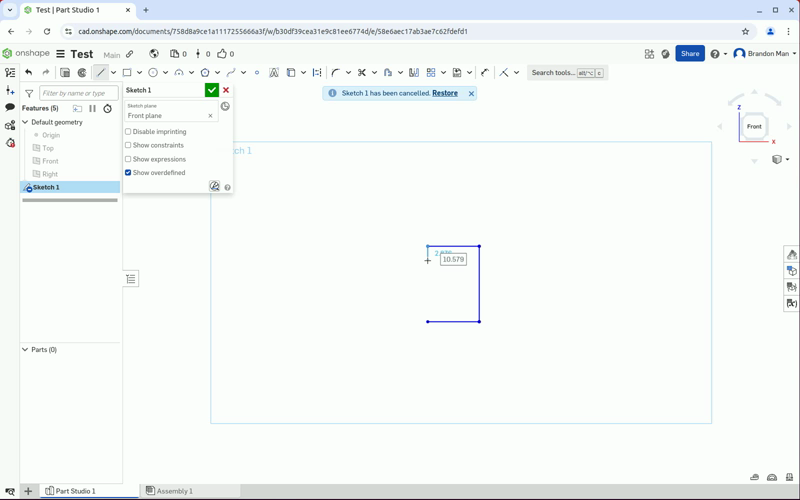
key_down(shift)
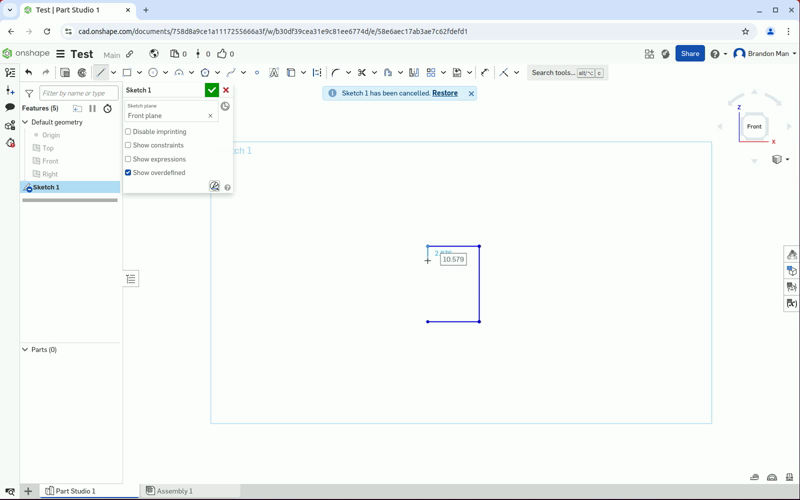
mouse_move(457, 260)
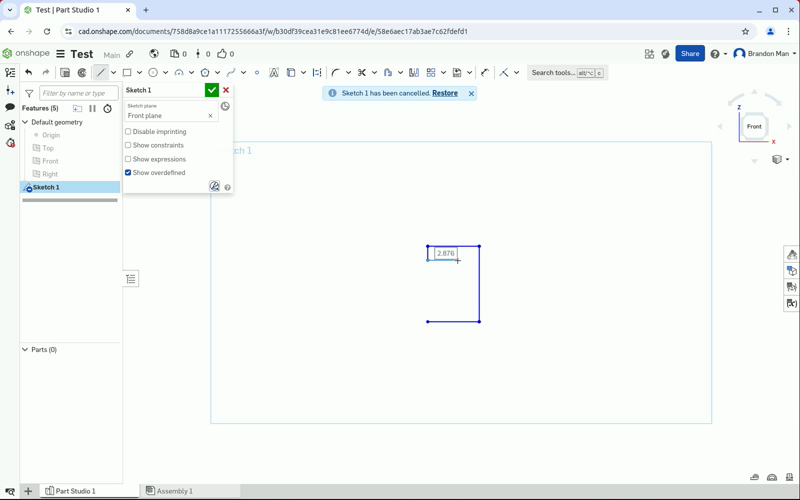
mouse_move(427, 307)
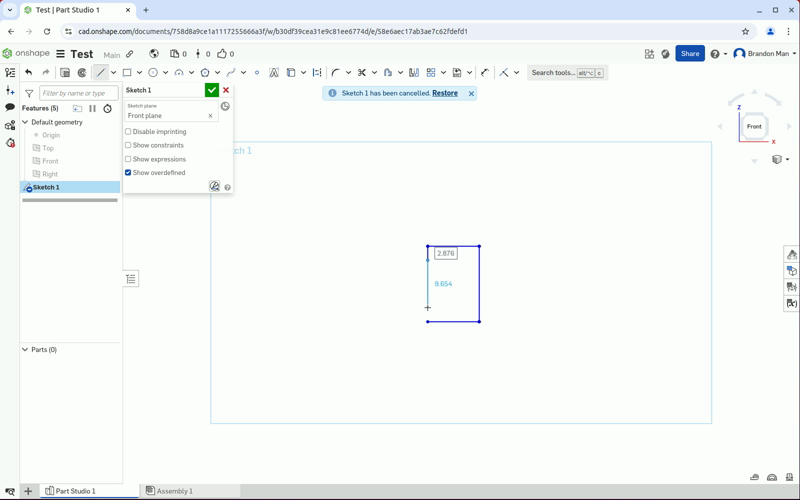
click(427, 307)
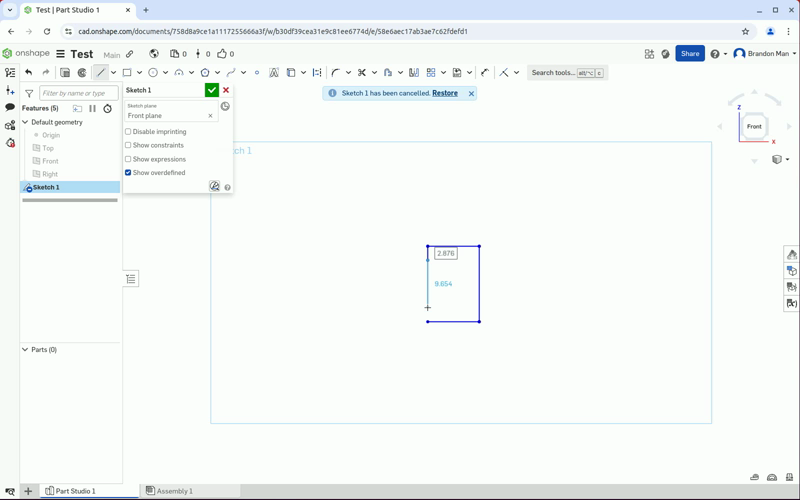
key_up(shift)
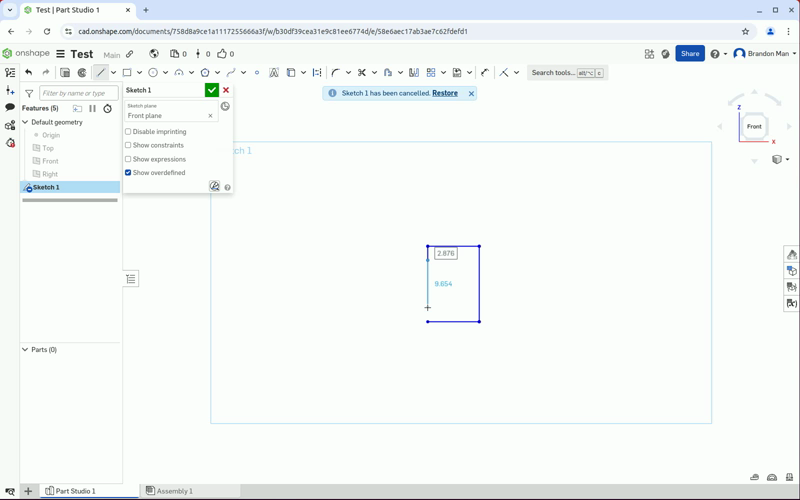
mouse_move(457, 307)
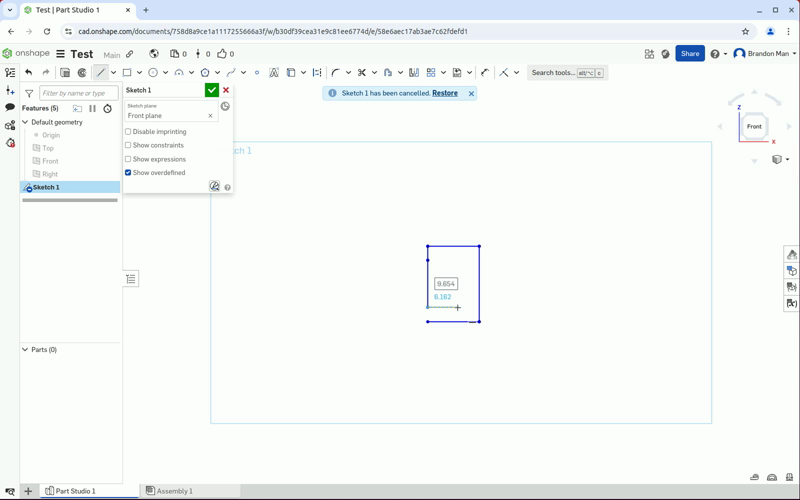
key_down(shift)
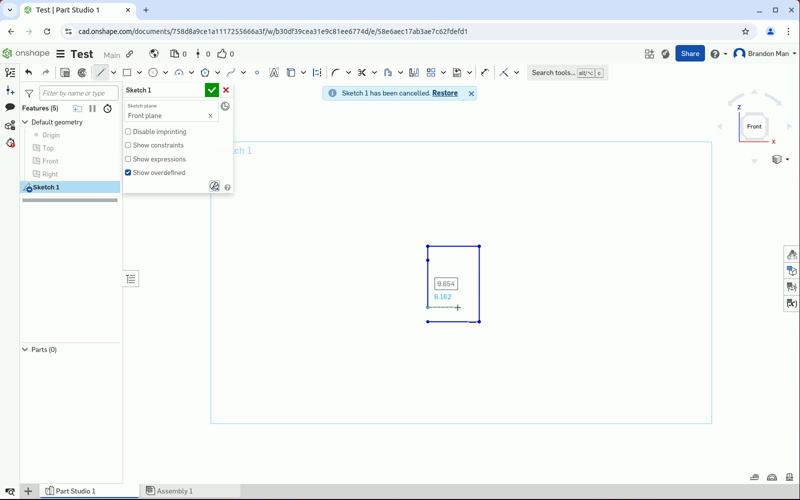
mouse_move(427, 321)
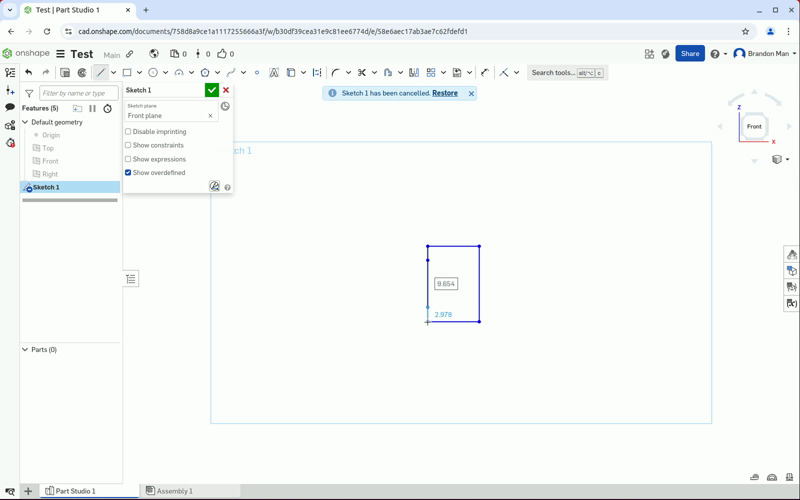
key_up(shift)
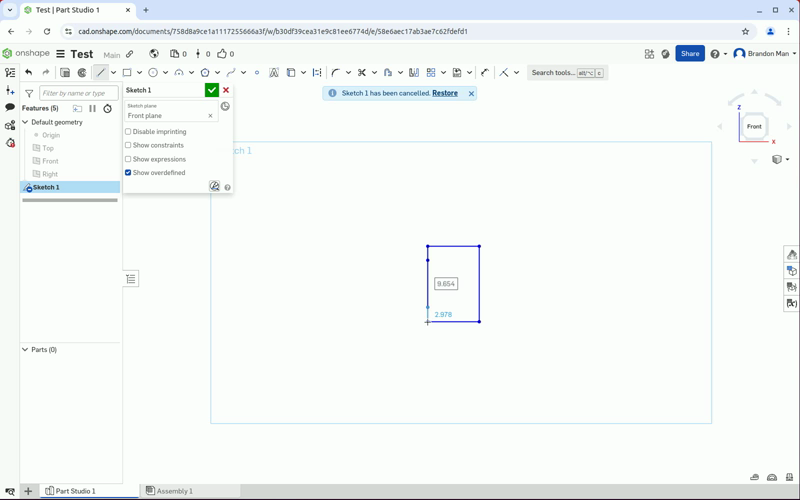
click(427, 321)
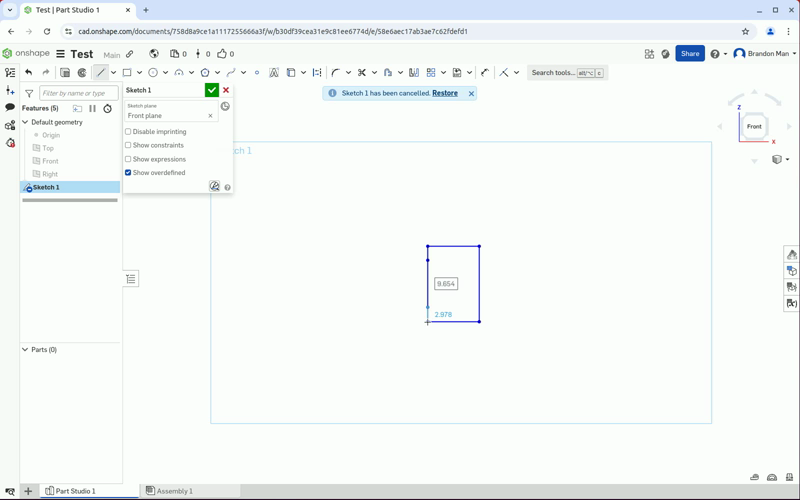
key(esc)
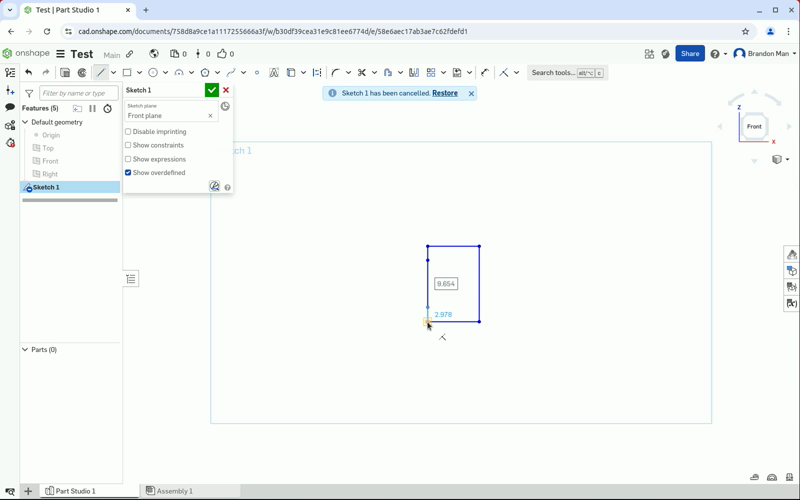
mouse_move(440, 264)
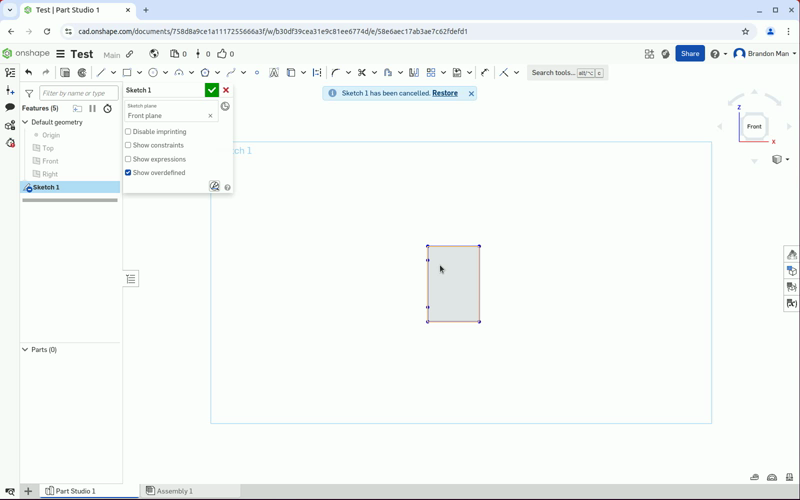
click(440, 264)
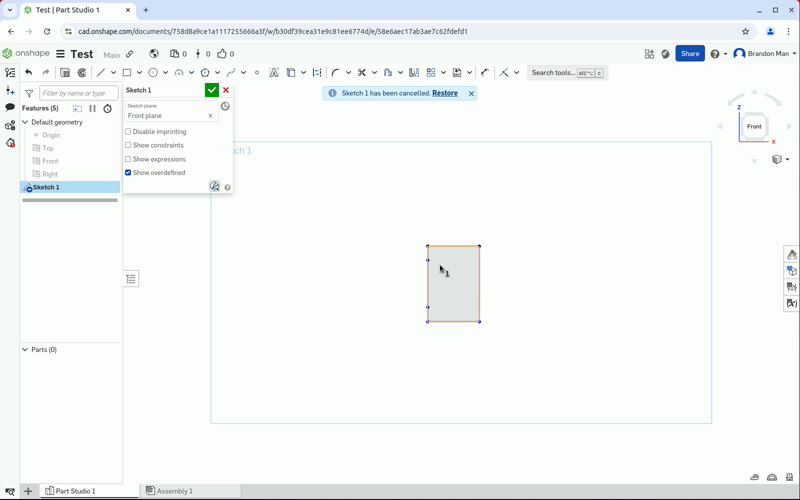
mouse_move(73, 352)
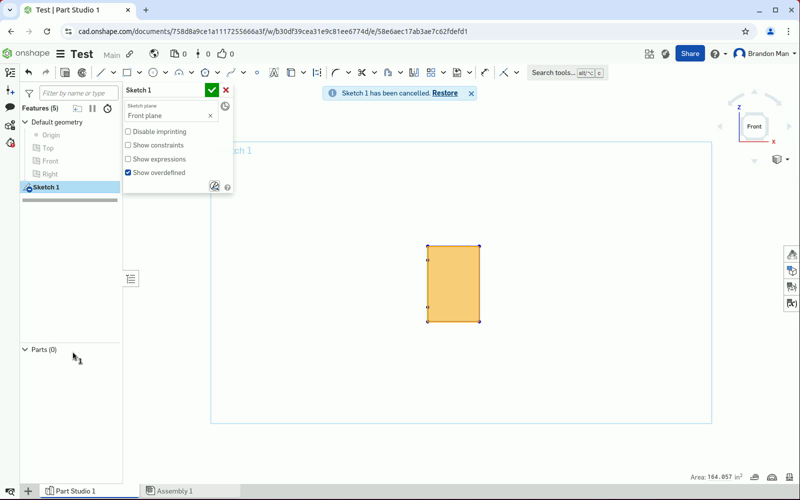
key(shift+y)
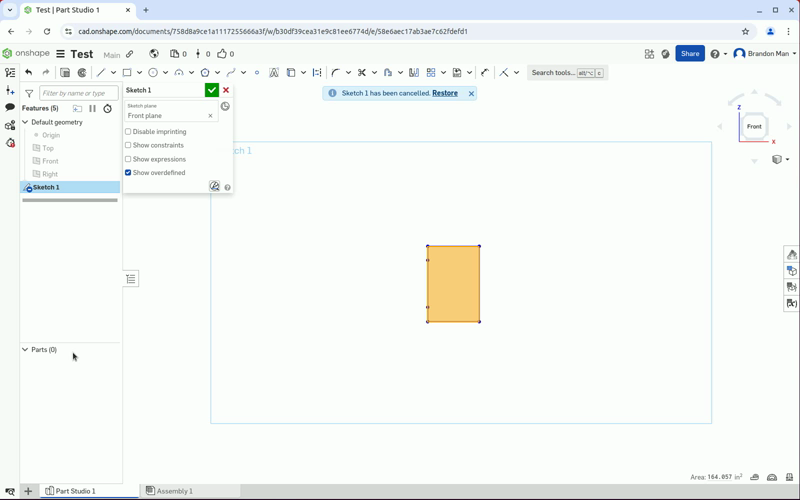
key(shift+e)
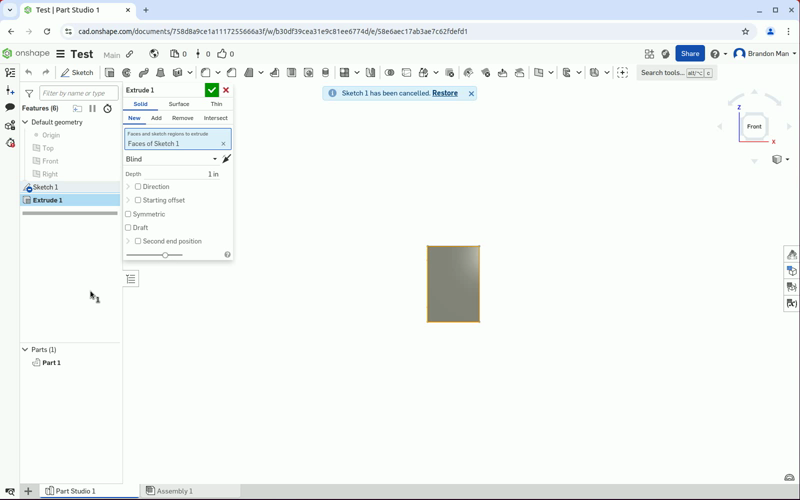
mouse_move(143, 106)
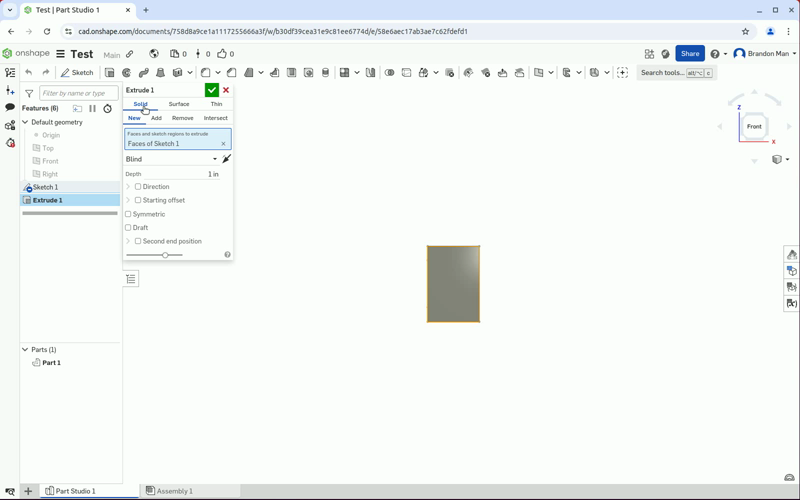
click(143, 106)
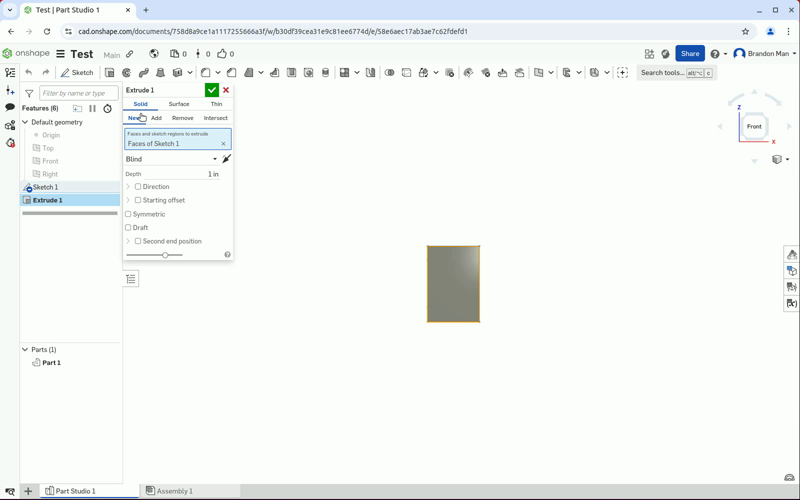
mouse_move(137, 120)
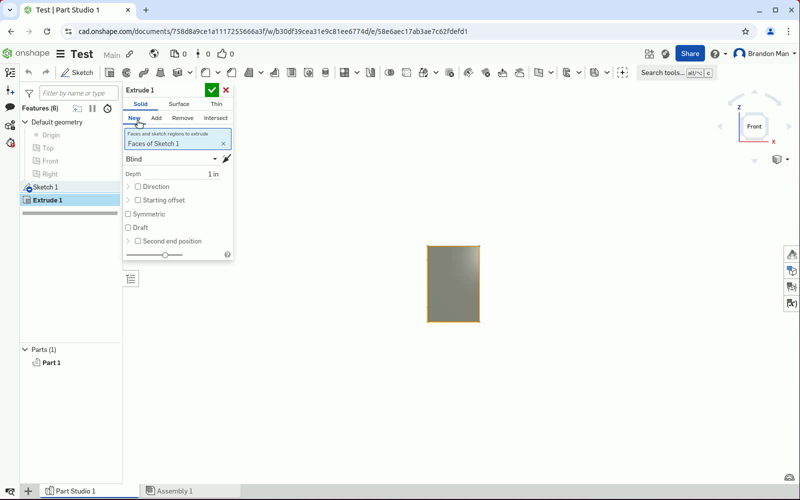
click(137, 120)
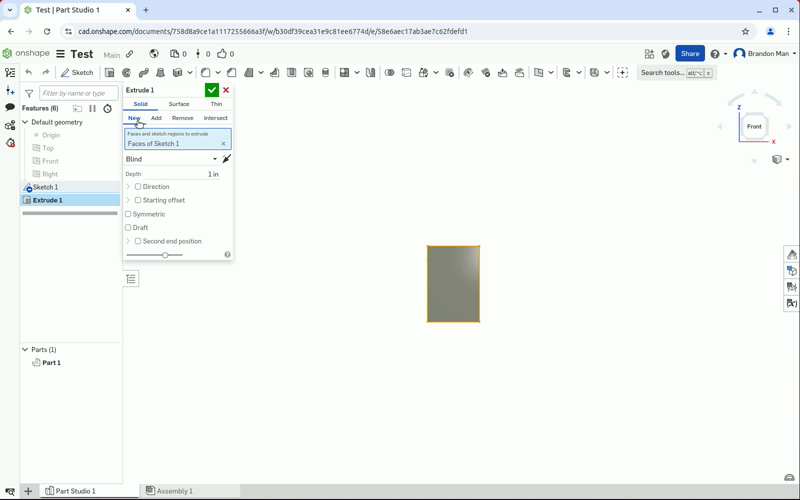
key(tab, 4)
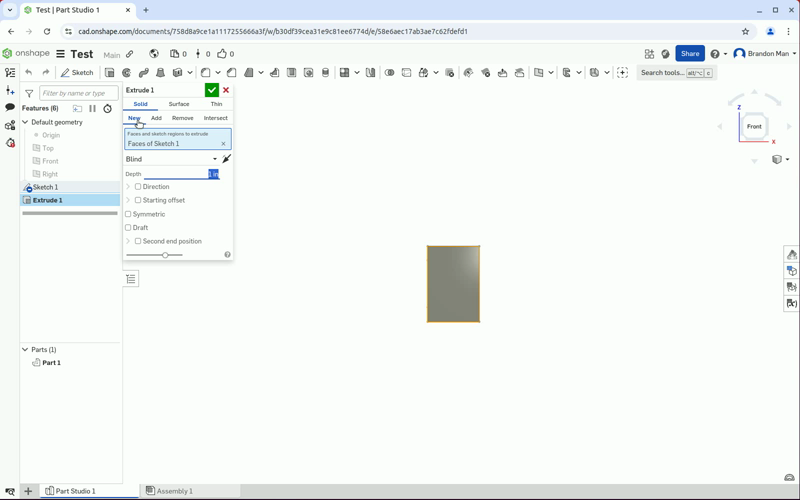
text(23.108)
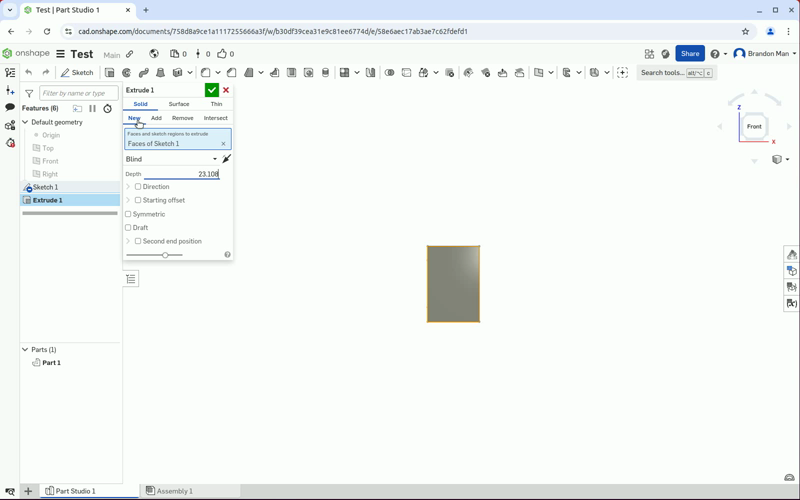
key(enter)
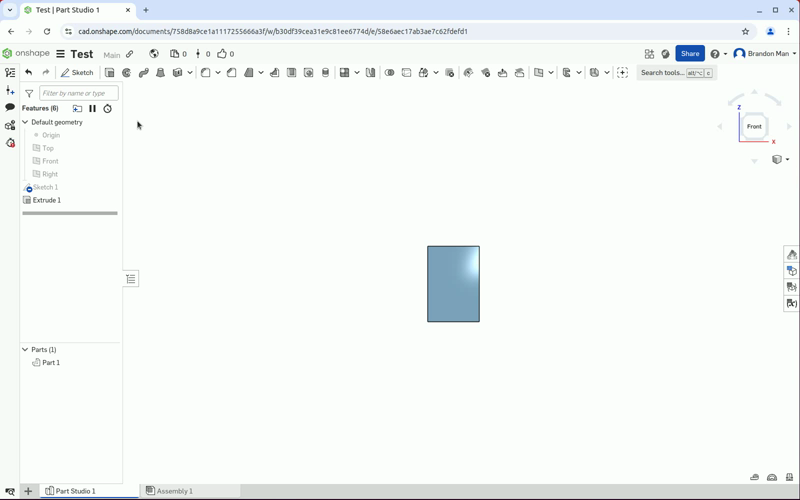
key(shift+h)
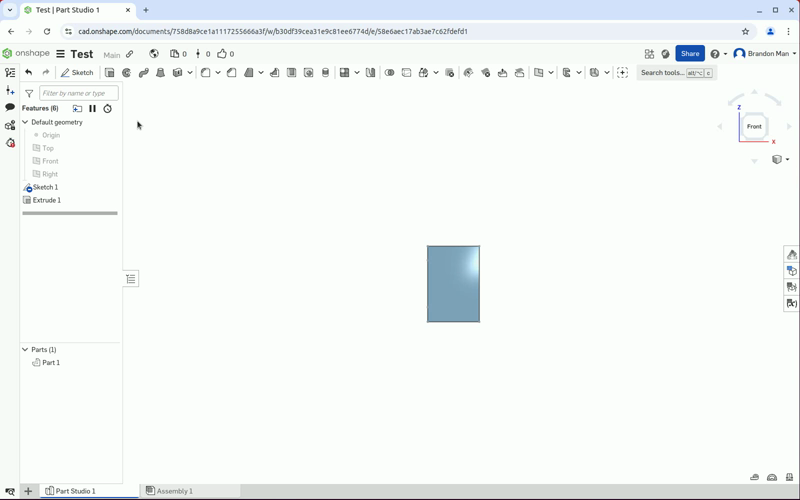
key(shift+h)
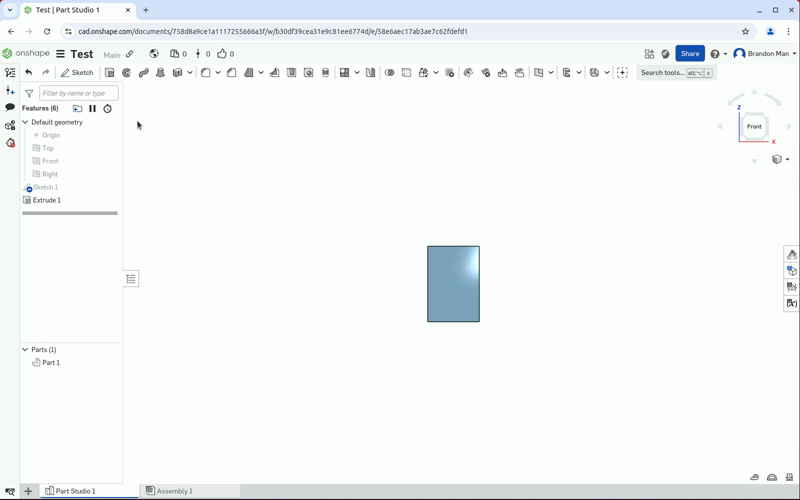
mouse_move(73, 189)
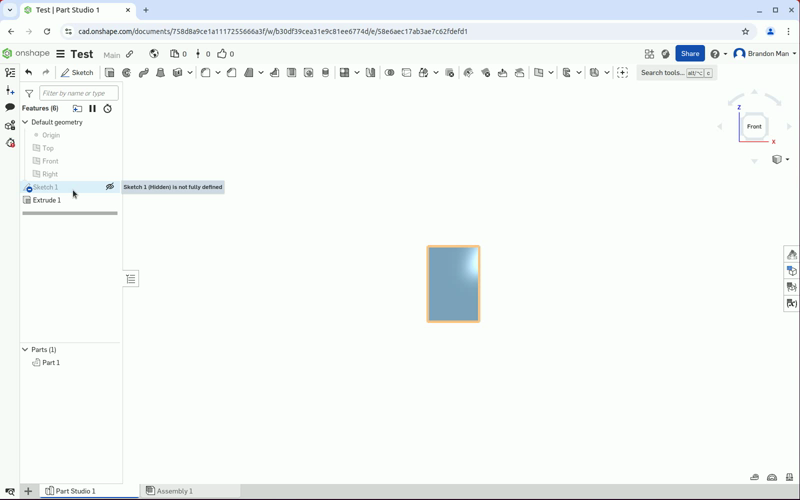
click(73, 189)
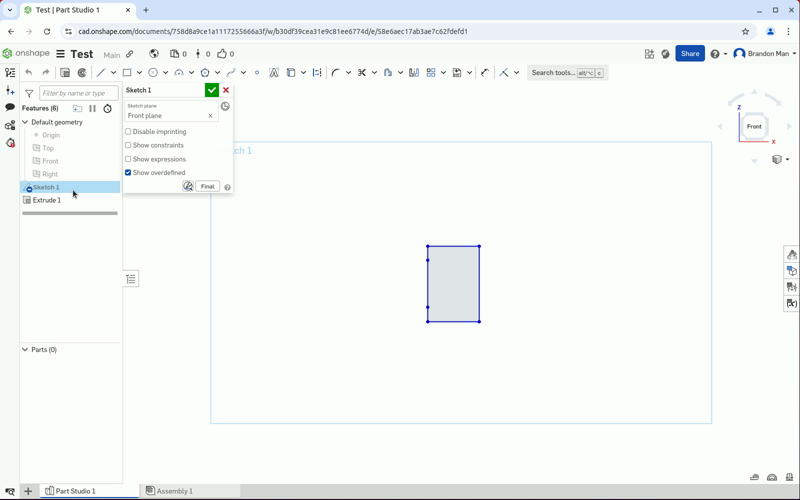
mouse_move(229, 92)
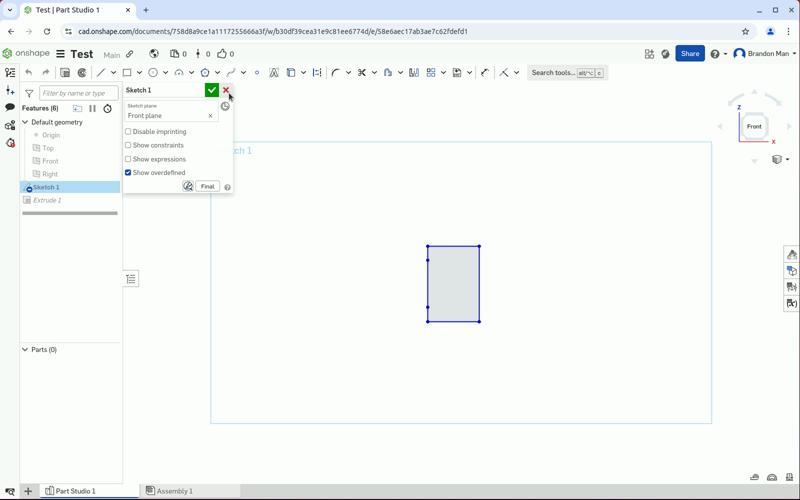
click(229, 92)
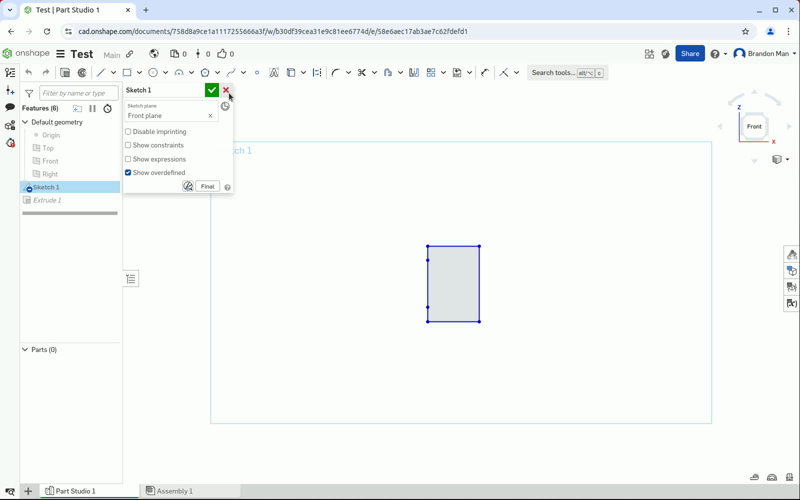
key(shift+s)
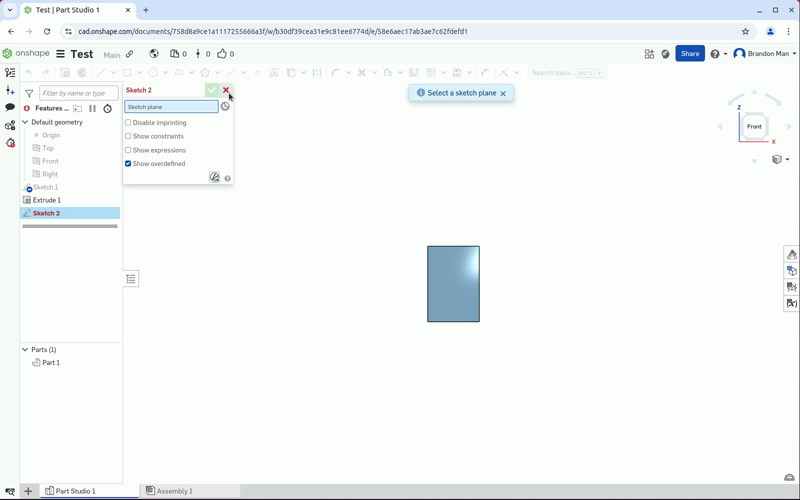
mouse_move(73, 163)
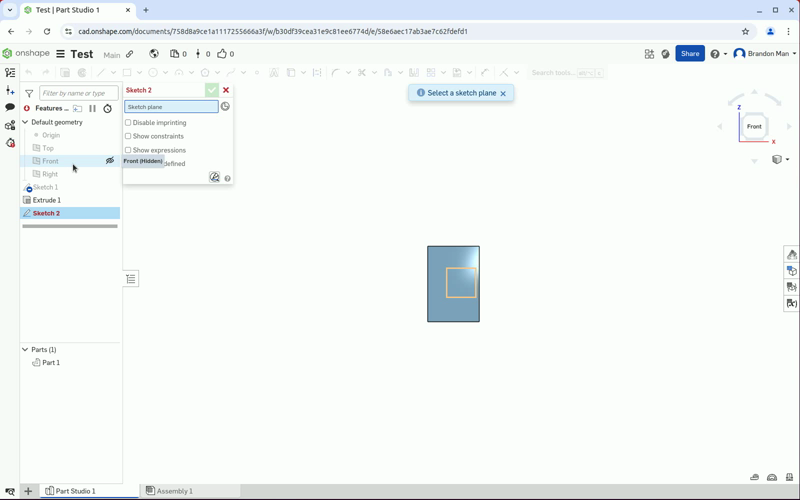
click(73, 163)
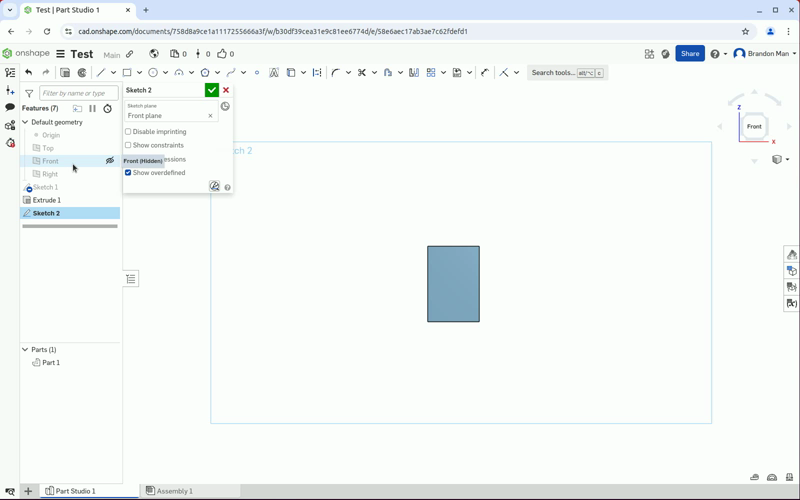
mouse_move(73, 352)
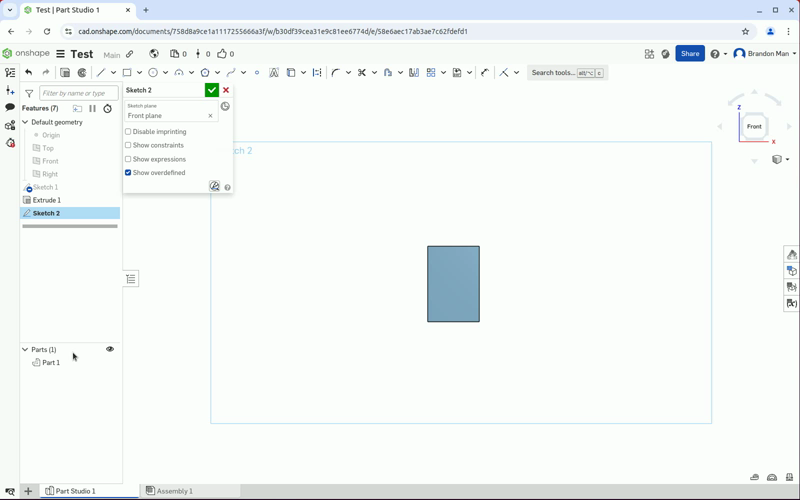
key(y)
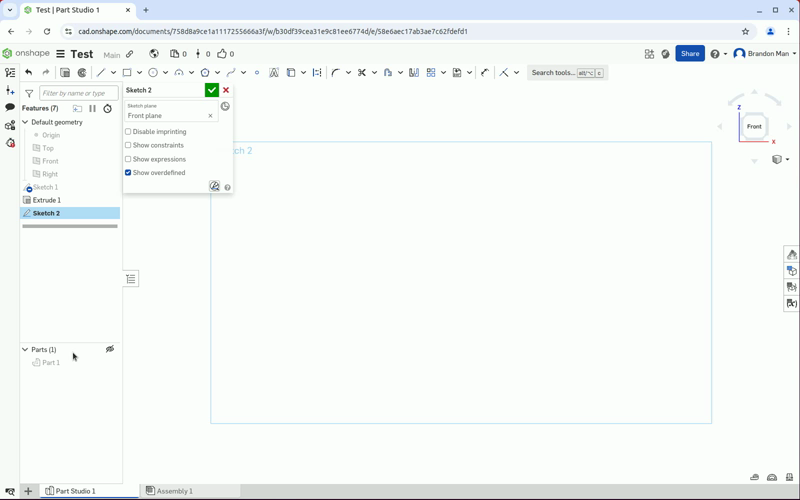
key(l)
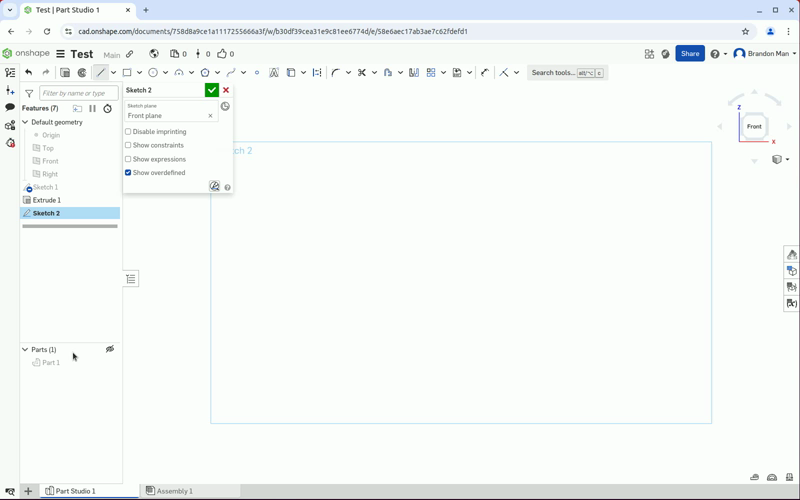
key_down(shift)
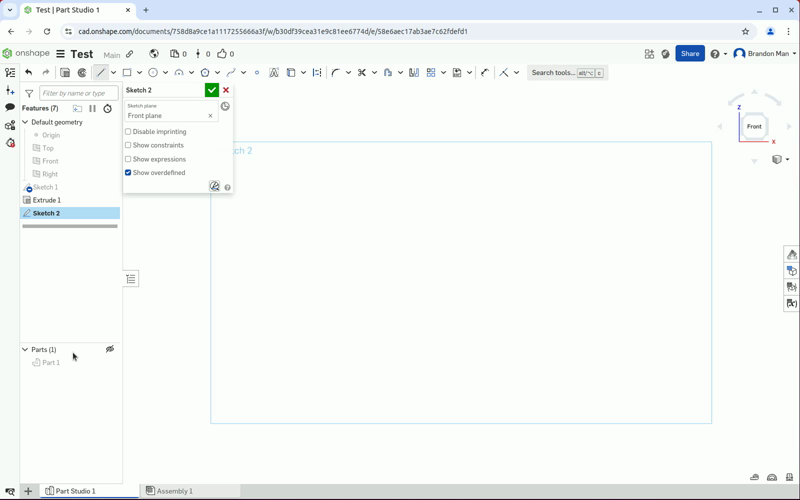
mouse_move(413, 307)
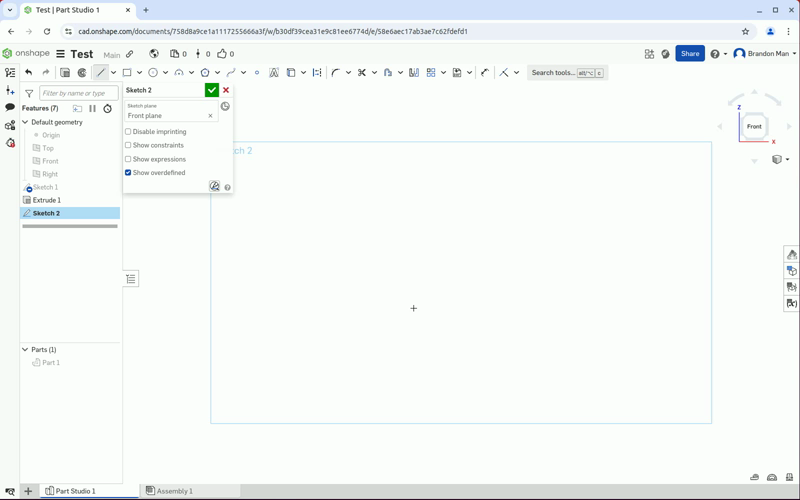
click(413, 307)
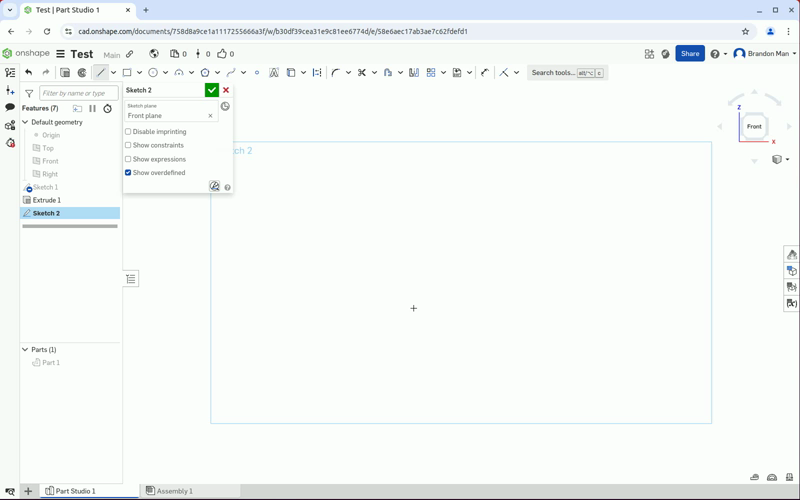
key_up(shift)
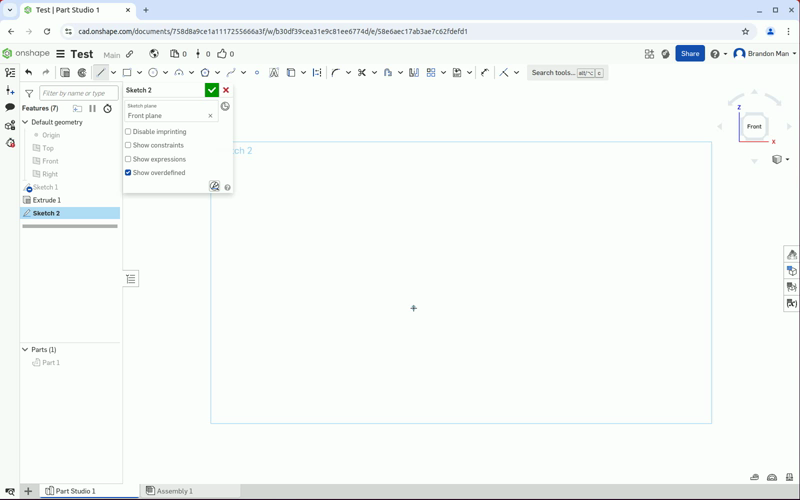
key_down(shift)
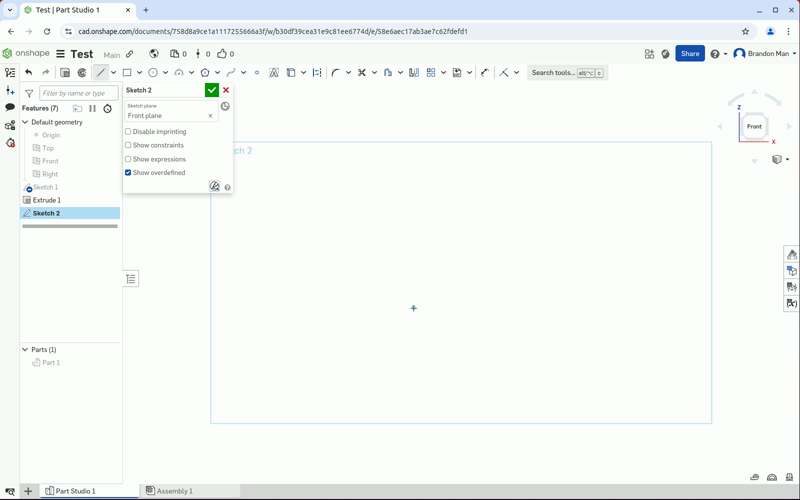
mouse_move(444, 307)
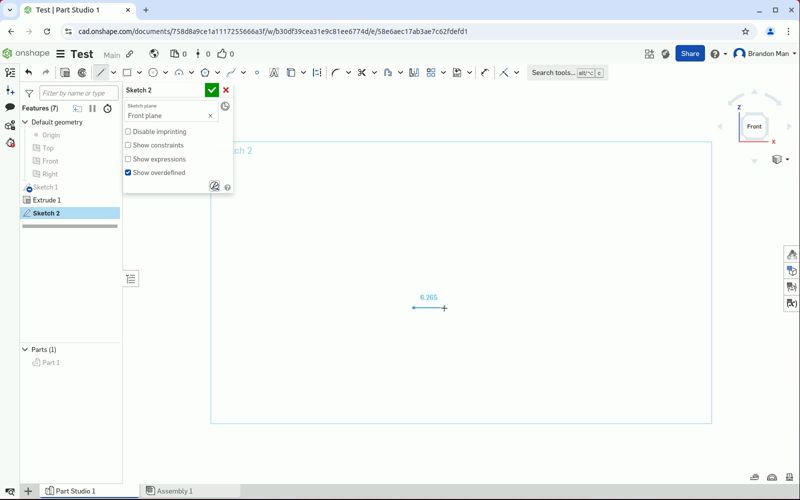
mouse_move(428, 307)
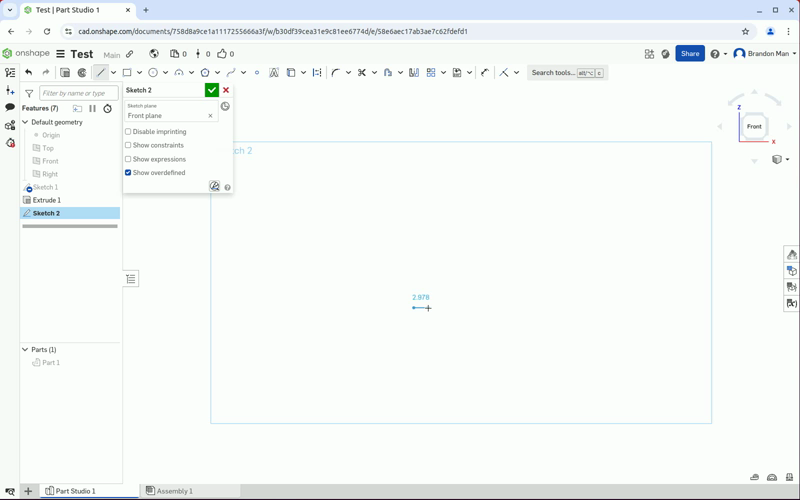
click(428, 307)
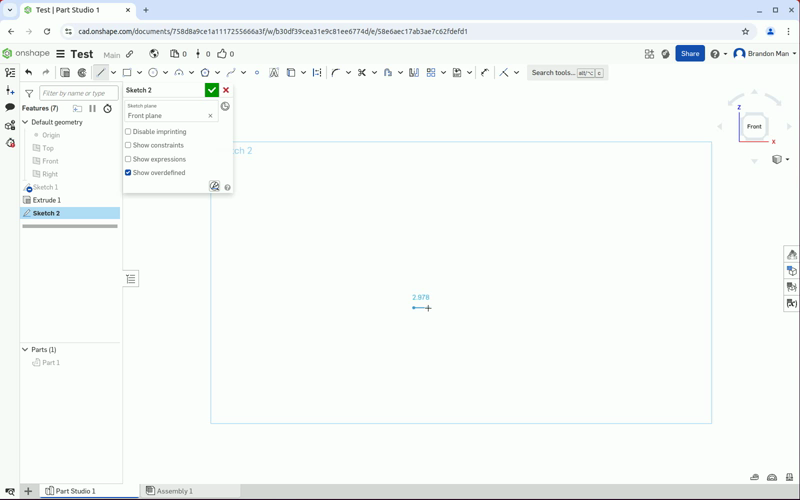
key_up(shift)
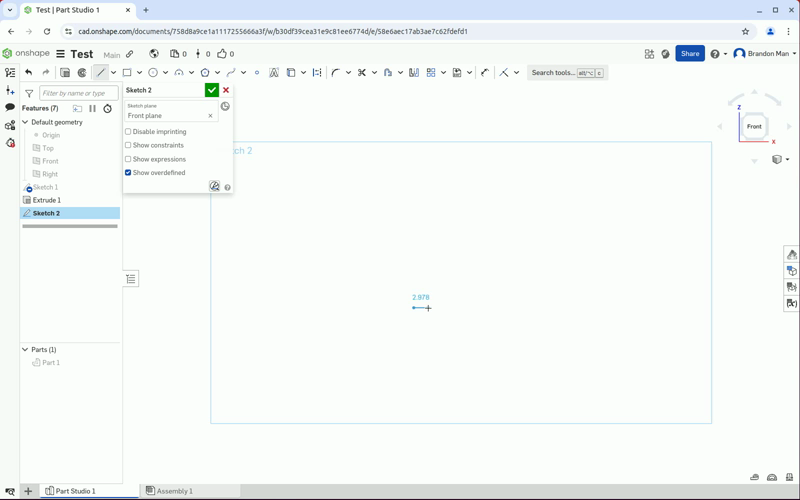
key_down(shift)
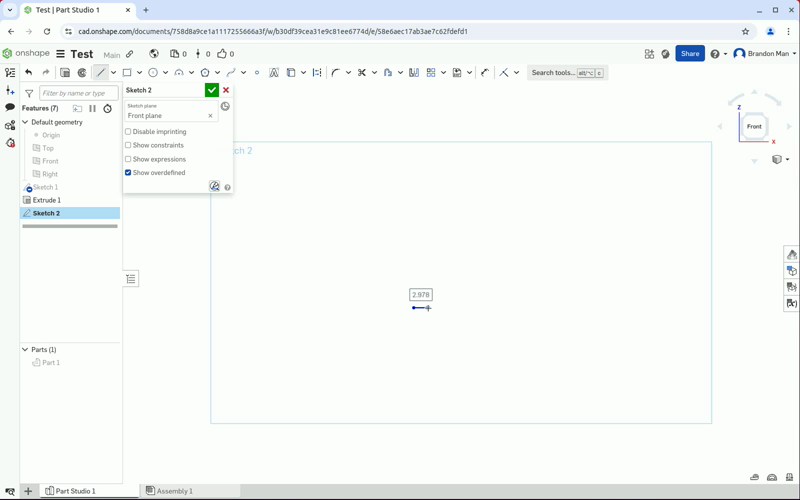
mouse_move(458, 307)
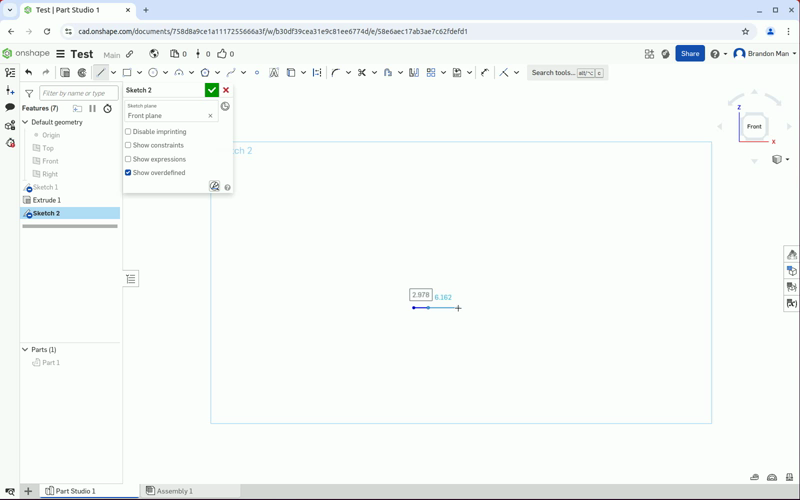
mouse_move(428, 260)
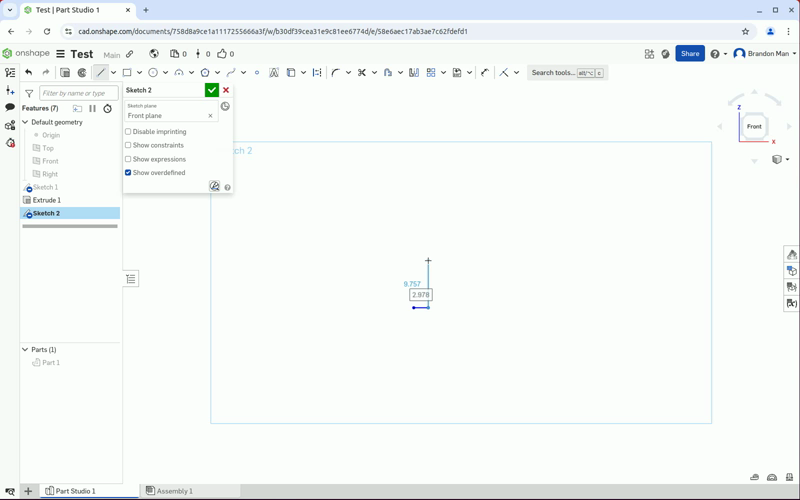
click(428, 260)
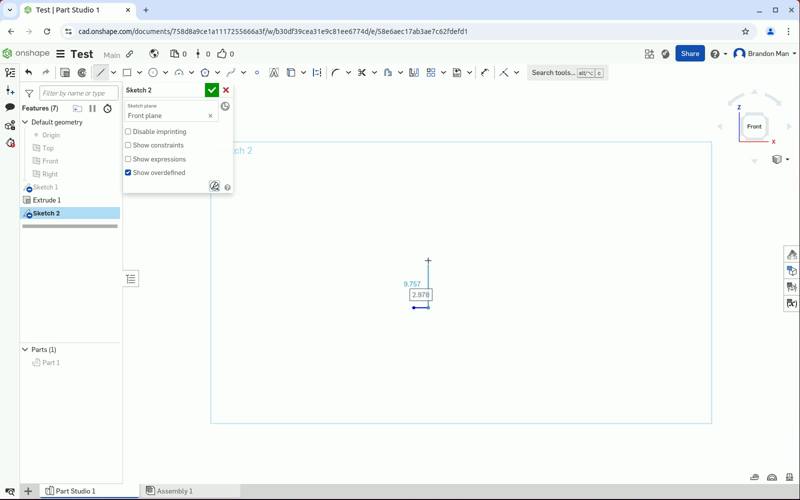
key_up(shift)
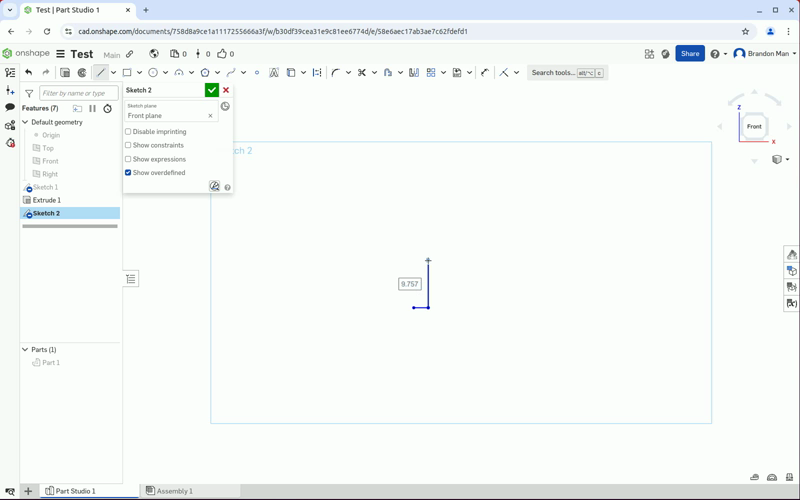
key_down(shift)
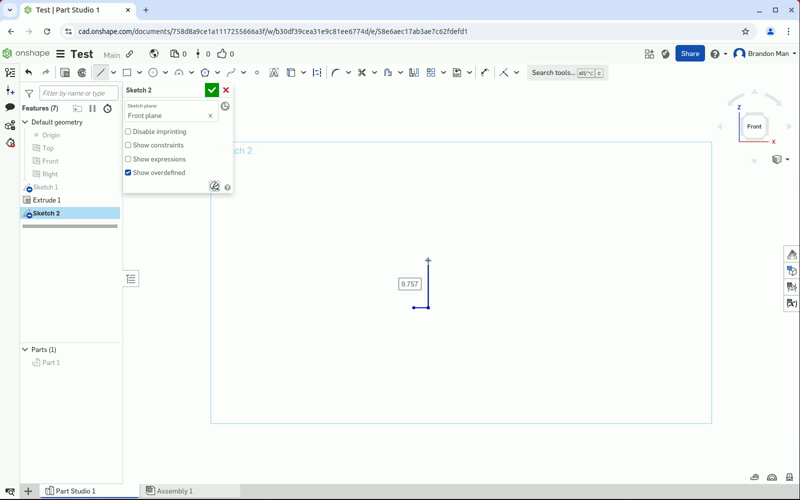
mouse_move(458, 260)
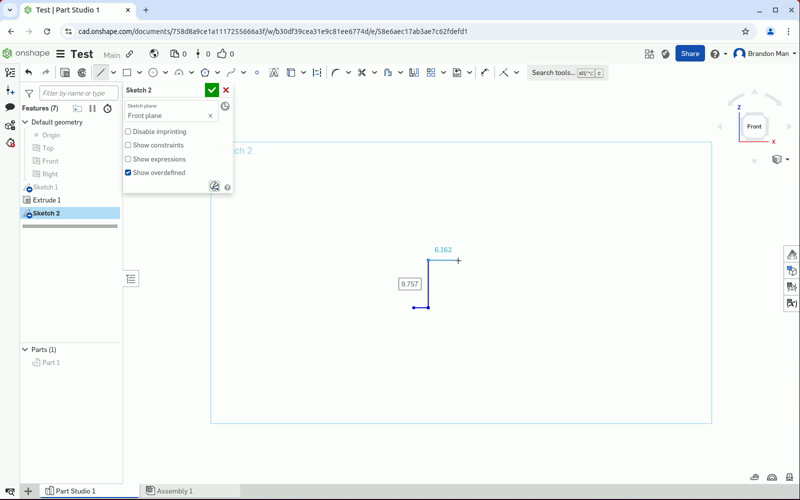
mouse_move(413, 260)
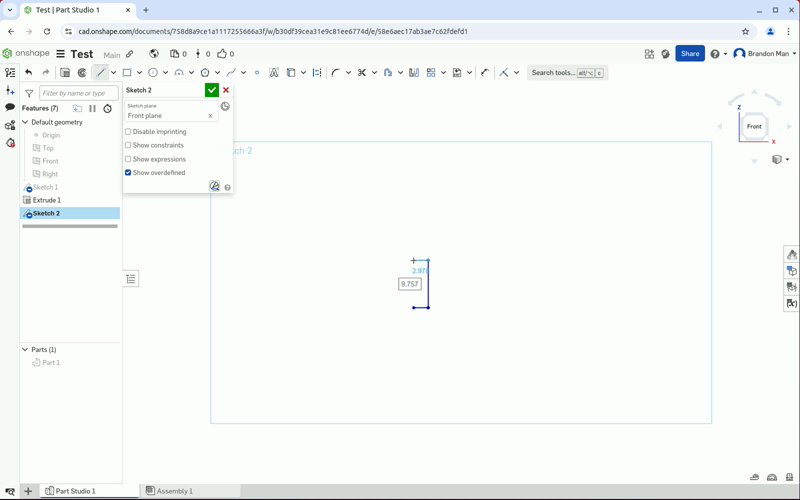
click(413, 260)
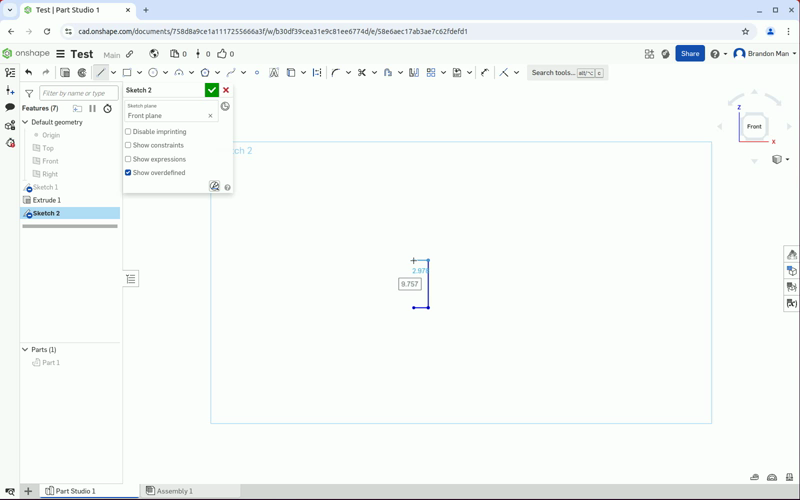
key_up(shift)
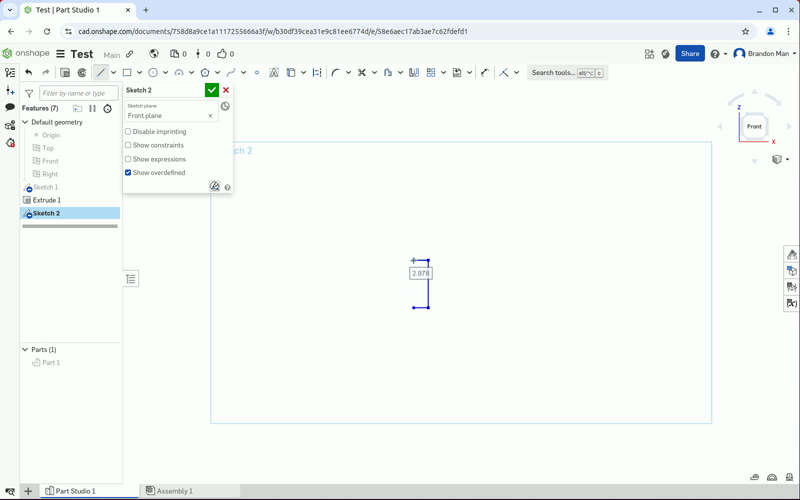
mouse_move(444, 260)
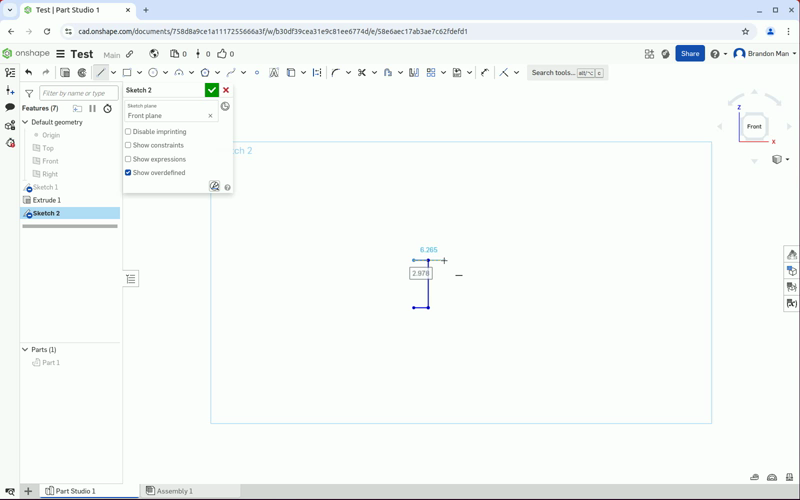
key_down(shift)
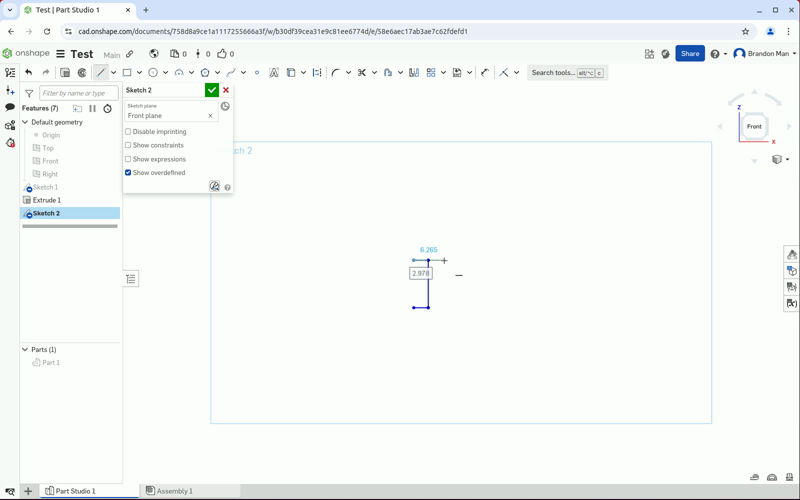
mouse_move(413, 307)
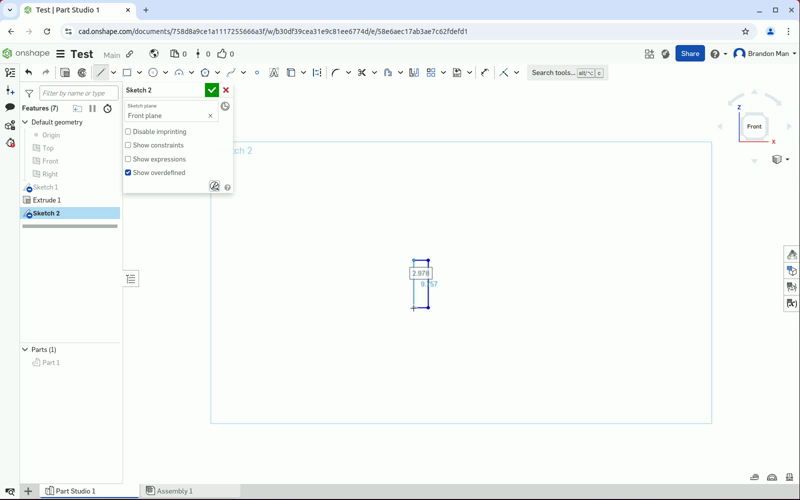
key_up(shift)
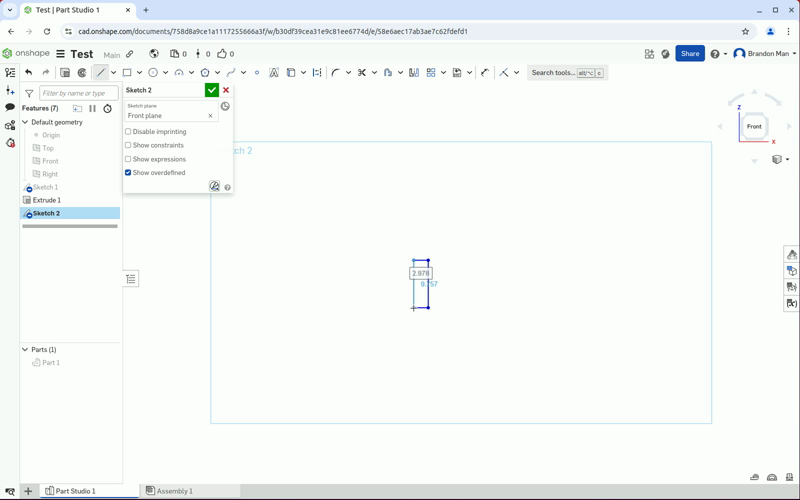
click(413, 307)
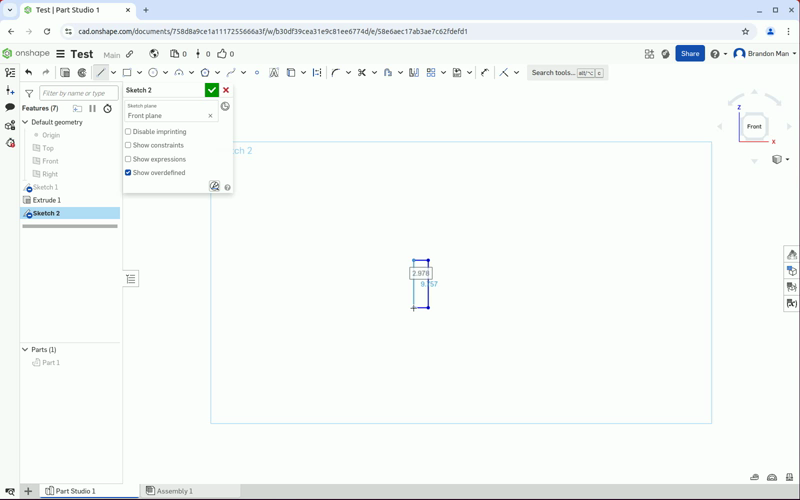
key(esc)
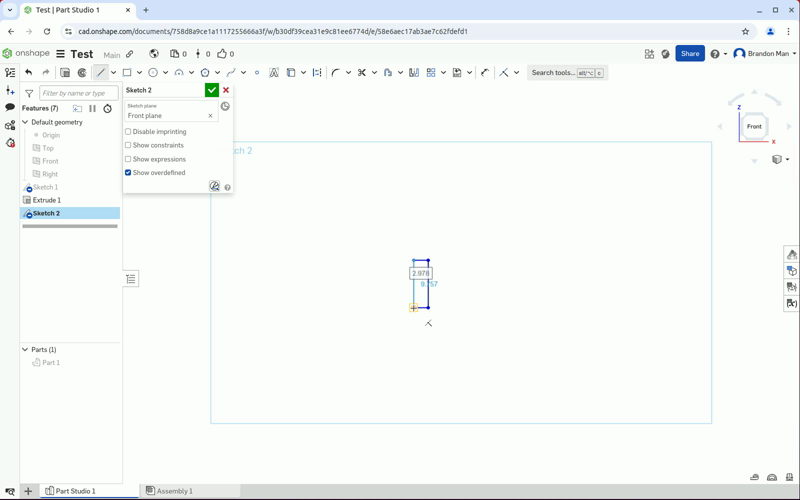
mouse_move(418, 304)
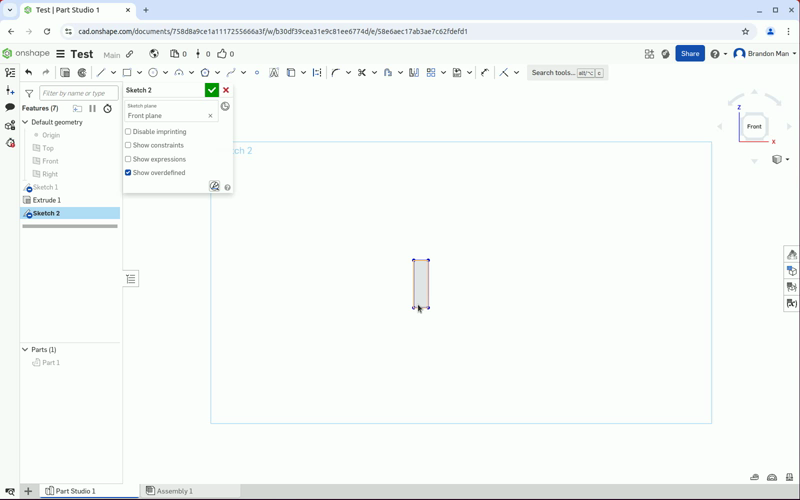
scroll(6)
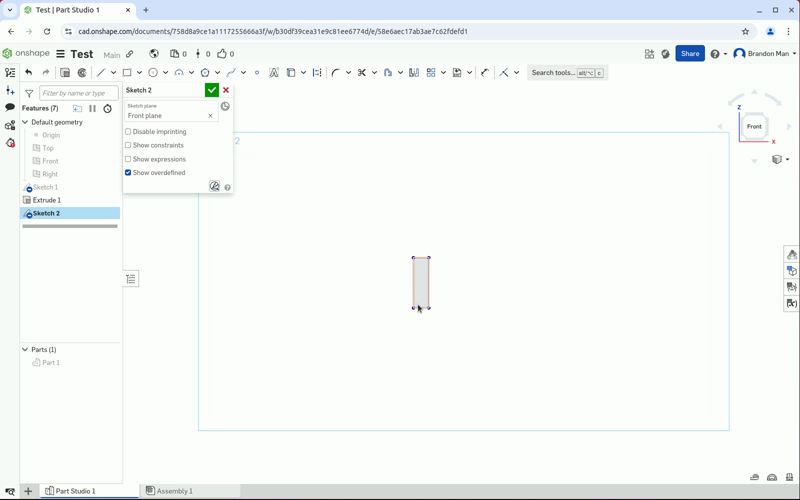
scroll(6)
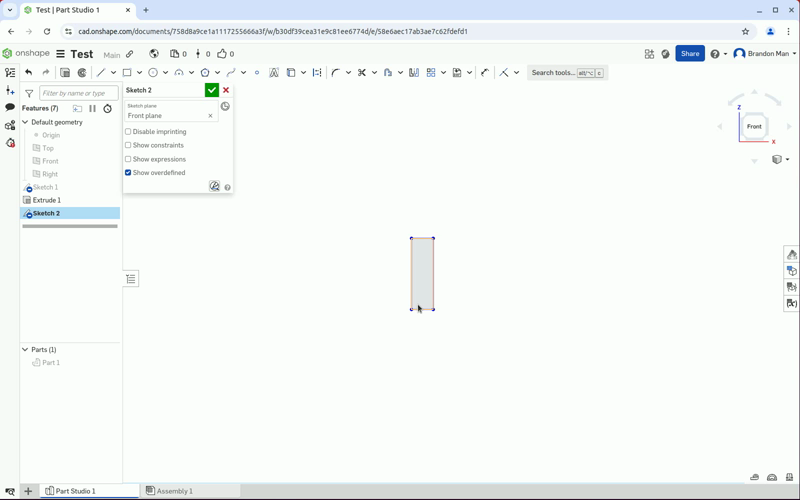
scroll(6)
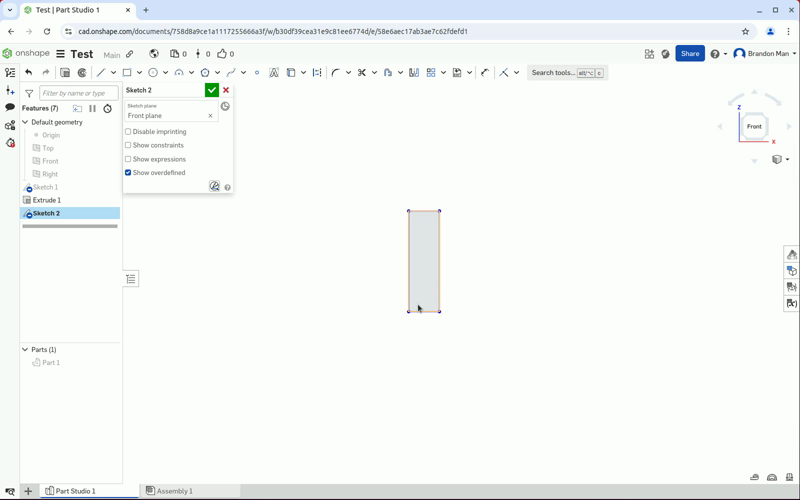
scroll(6)
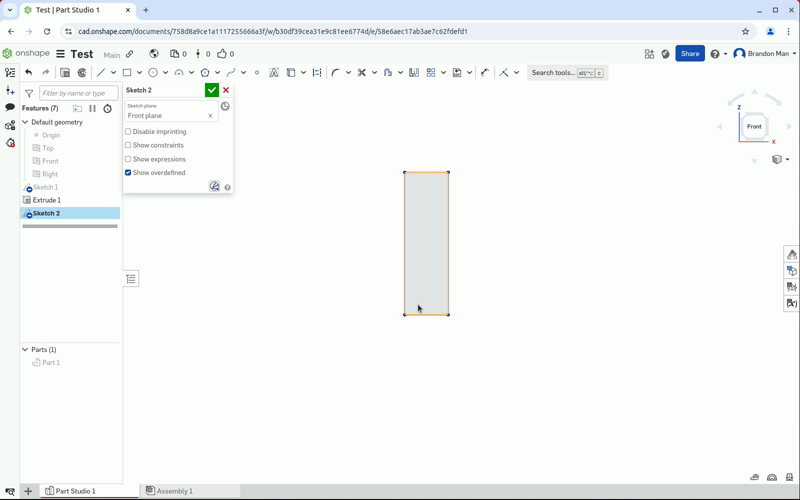
scroll(6)
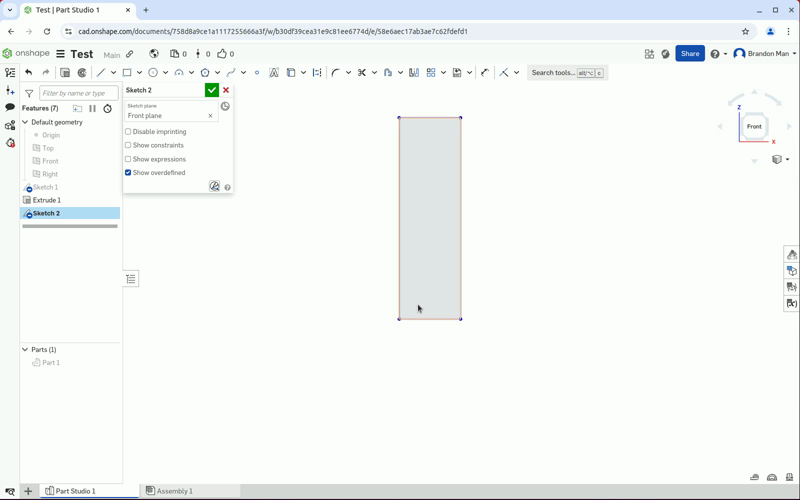
scroll(6)
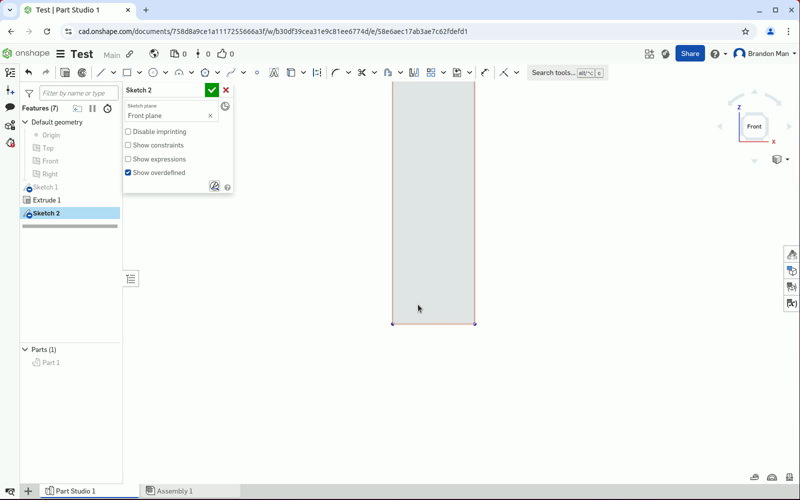
scroll(6)
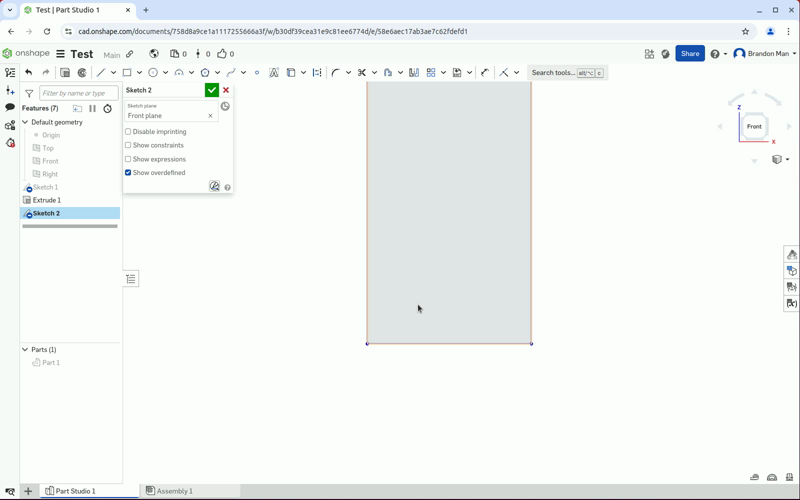
click(418, 304)
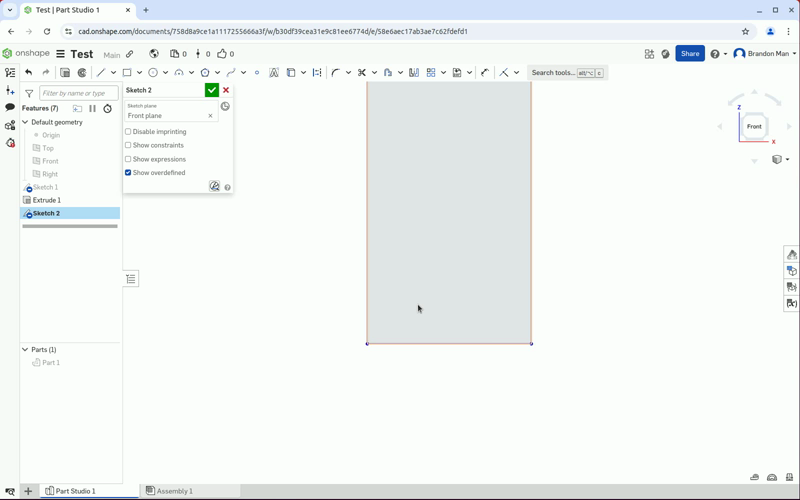
scroll(-6)
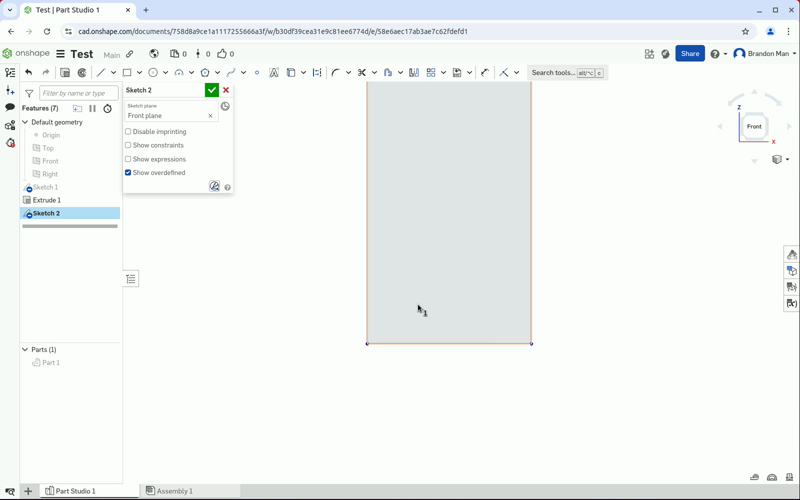
scroll(-6)
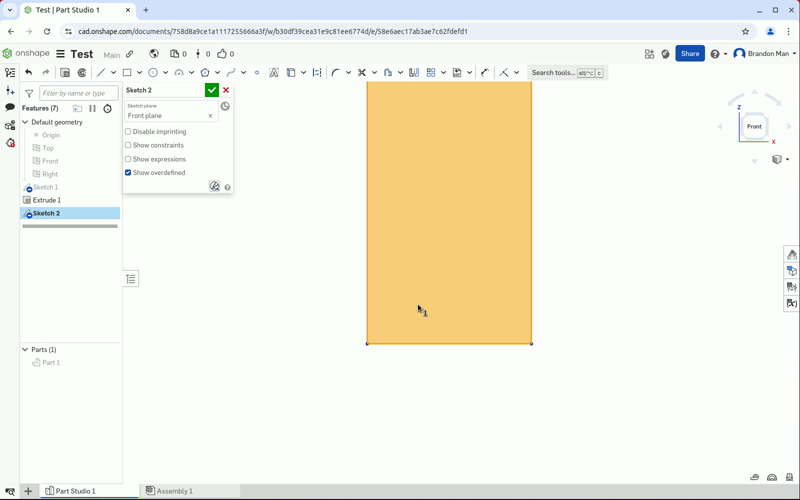
scroll(-6)
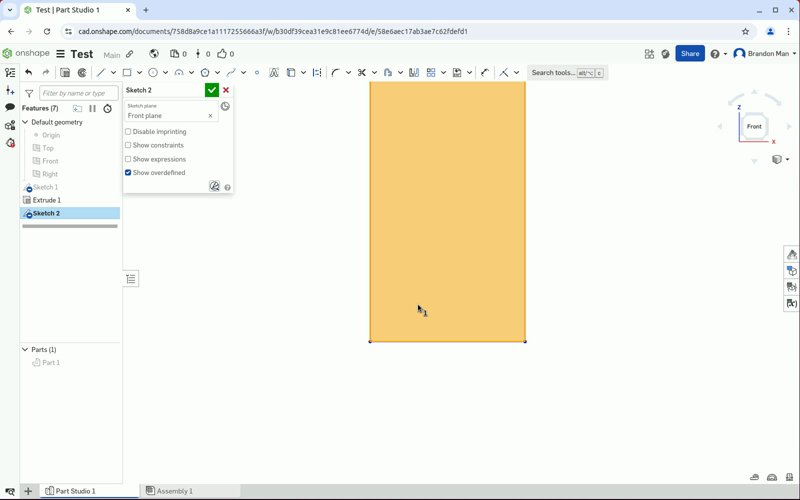
scroll(-6)
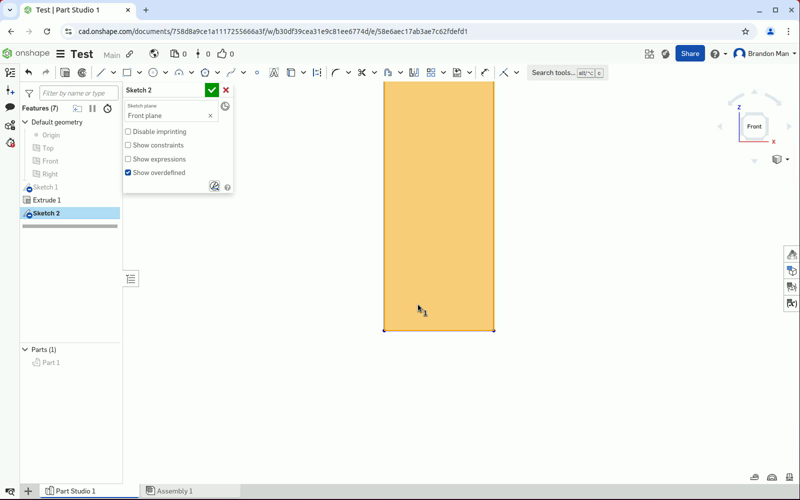
scroll(-6)
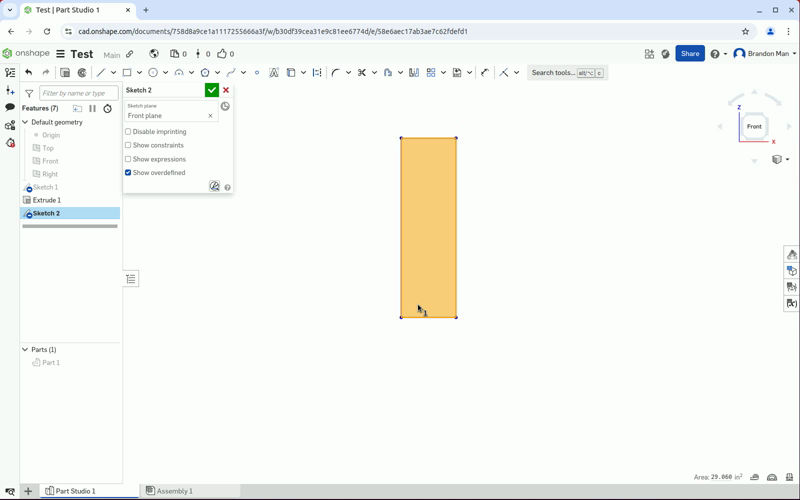
scroll(-6)
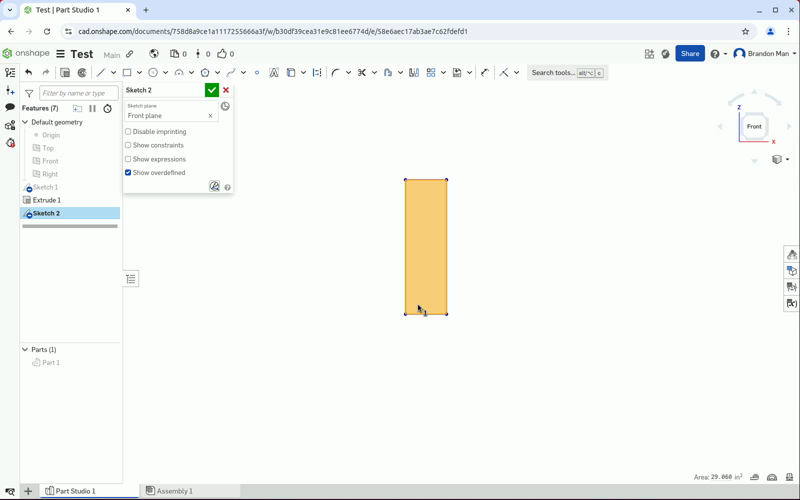
scroll(-6)
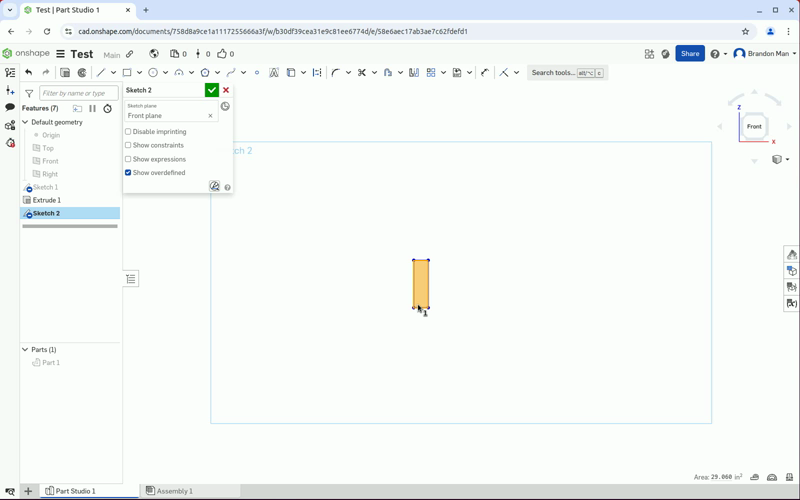
mouse_move(73, 352)
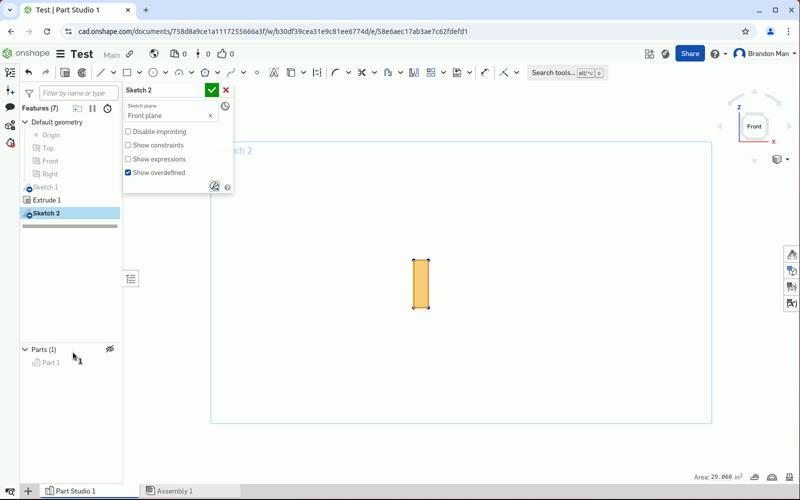
key(shift+y)
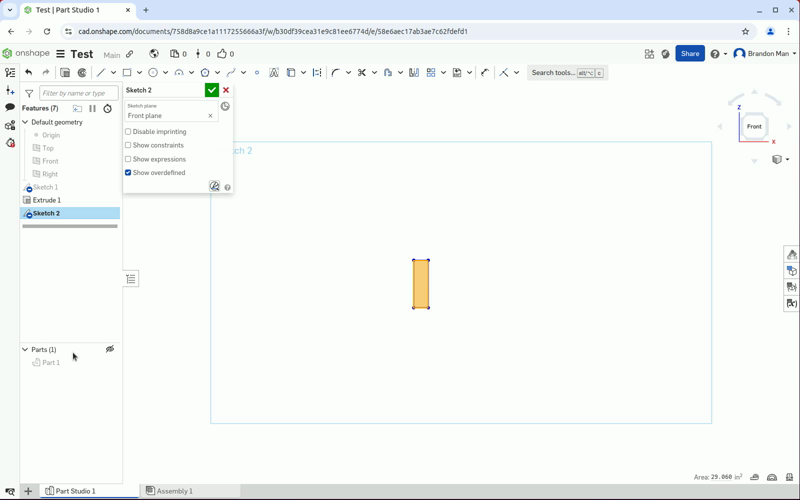
key(shift+e)
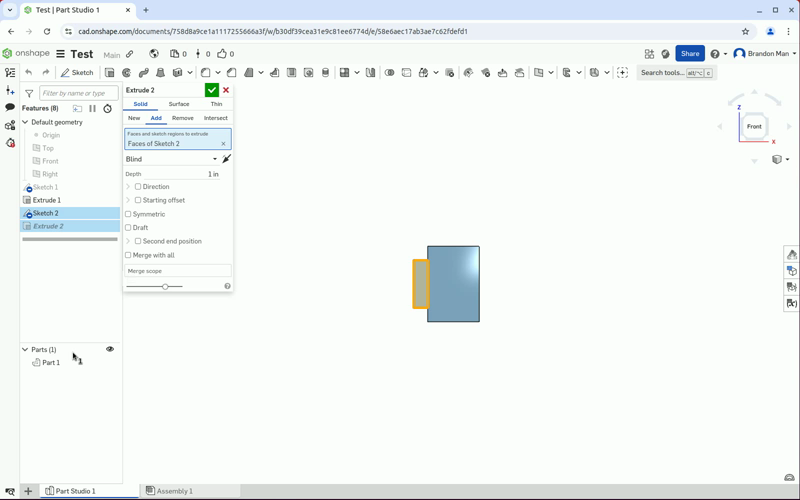
mouse_move(143, 106)
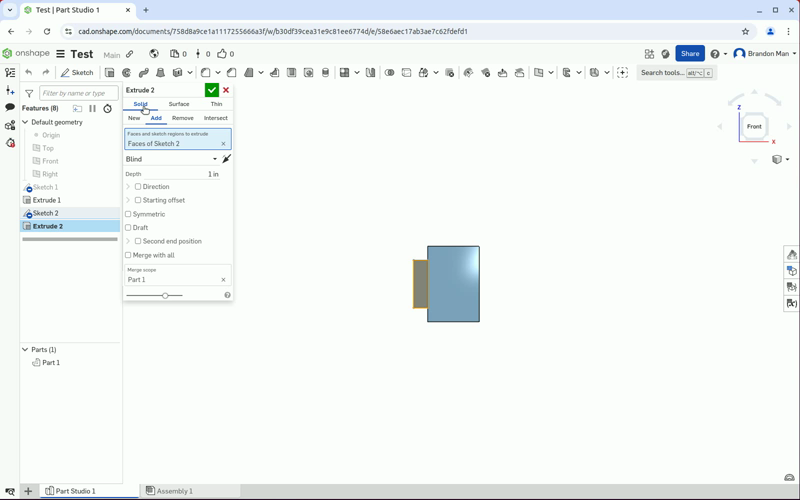
click(143, 106)
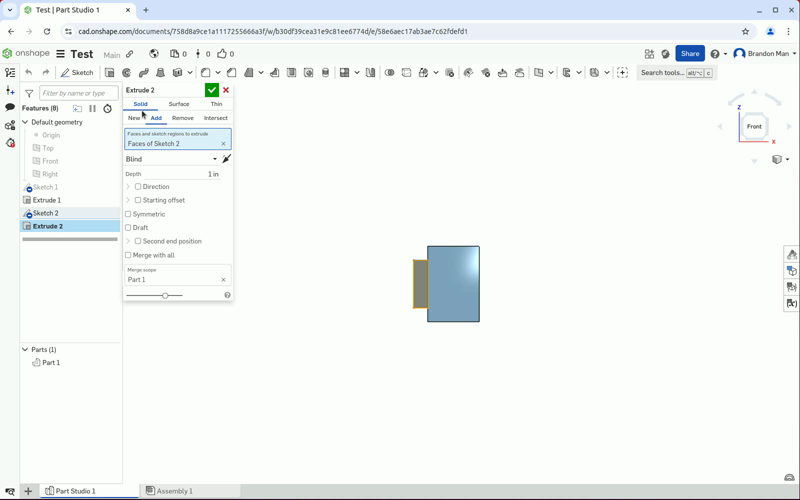
mouse_move(137, 120)
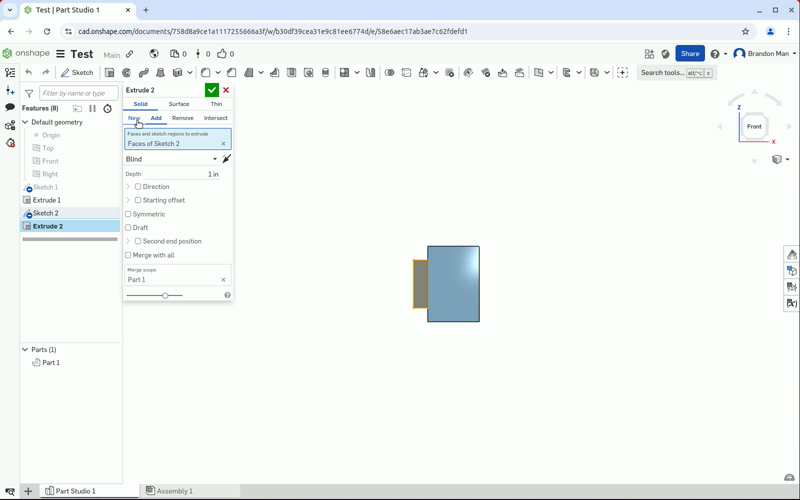
click(137, 120)
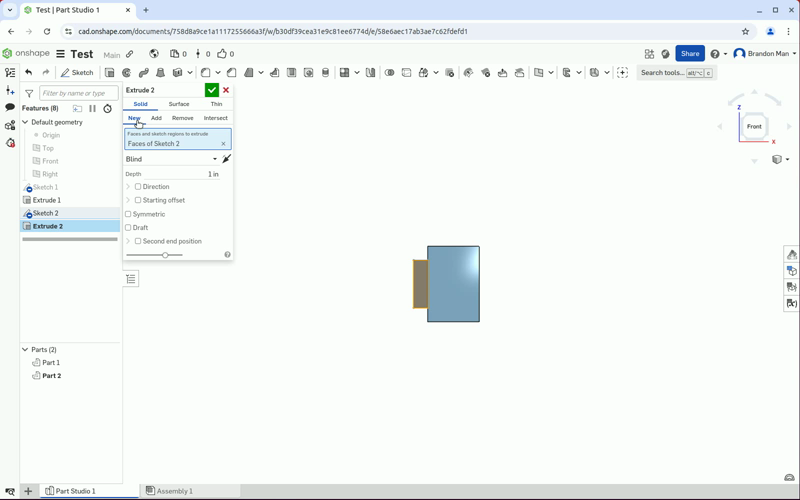
key(tab, 4)
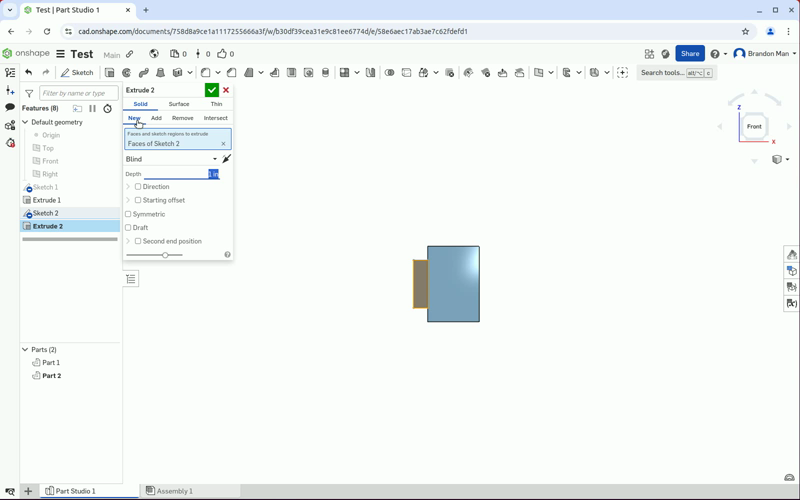
text(23.108)
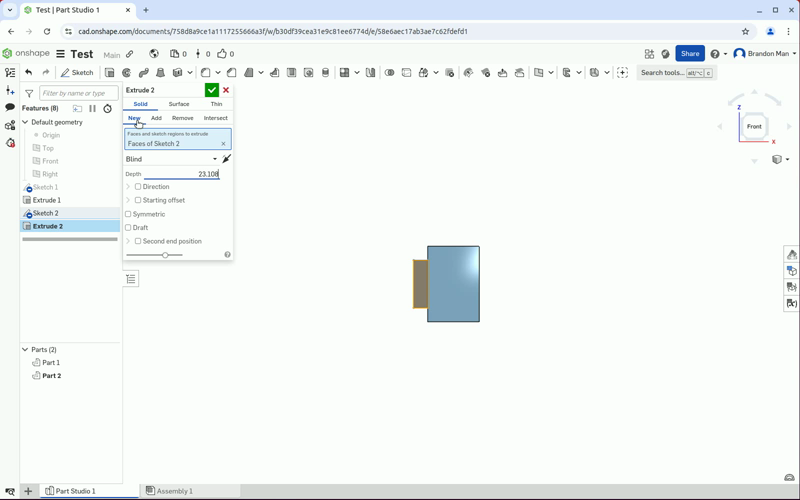
key(enter)
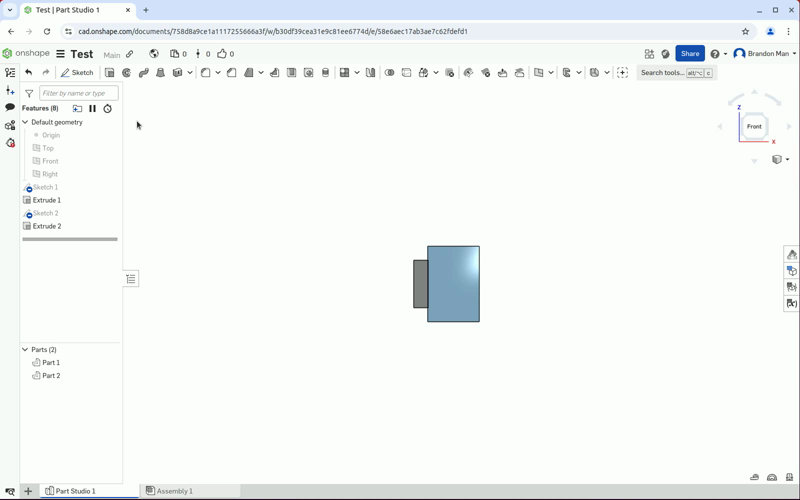
key(shift+h)
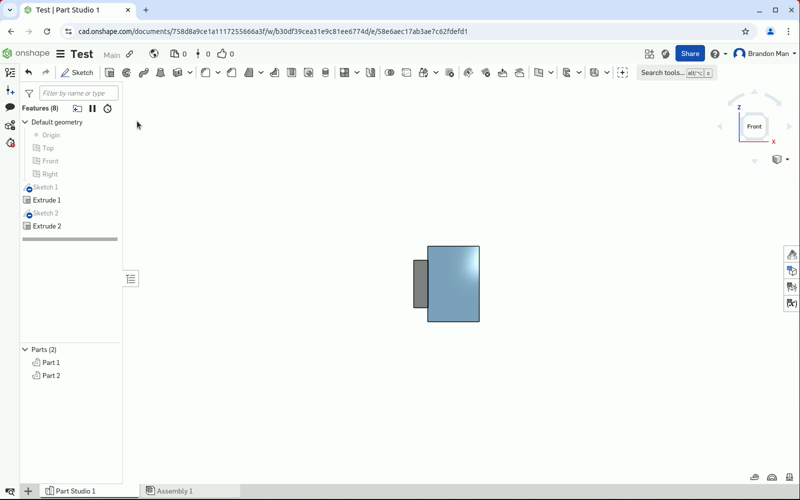
key(shift+h)
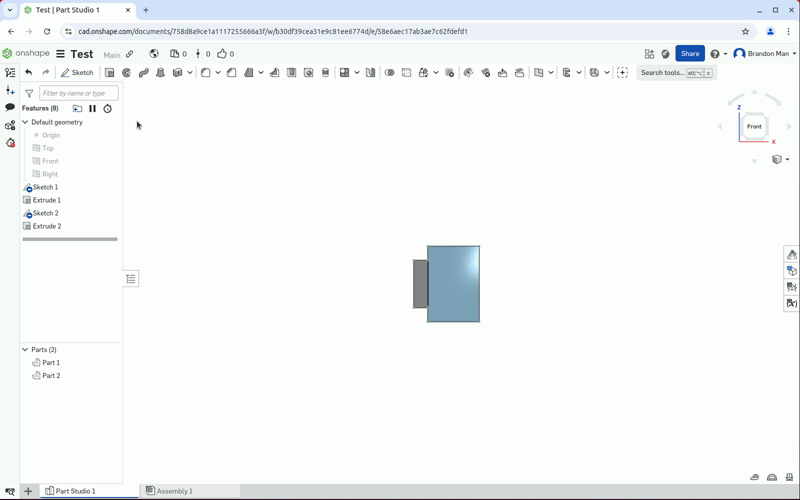
key(shift+7)
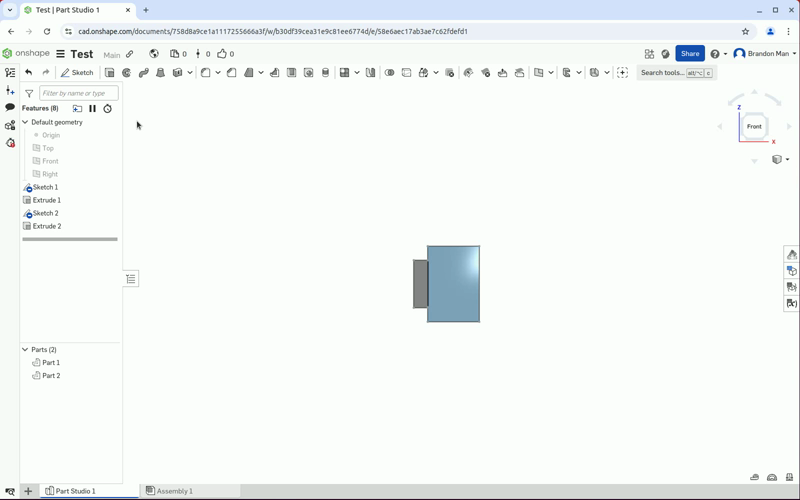
key(left, 2)
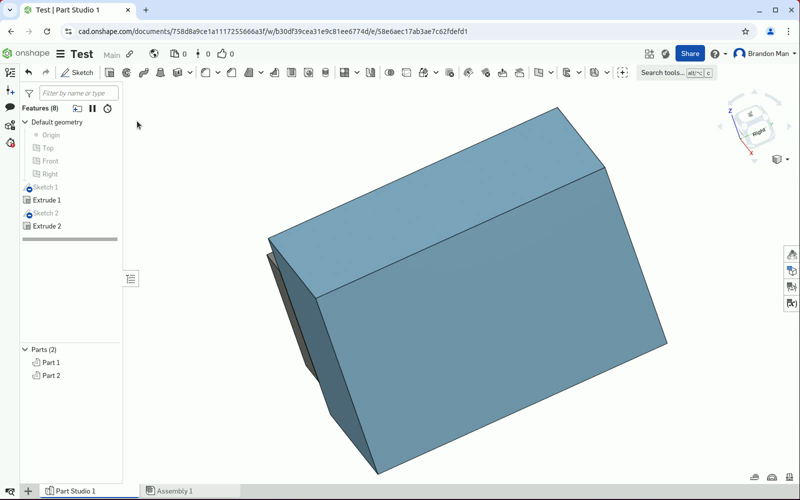
key(down, 2)
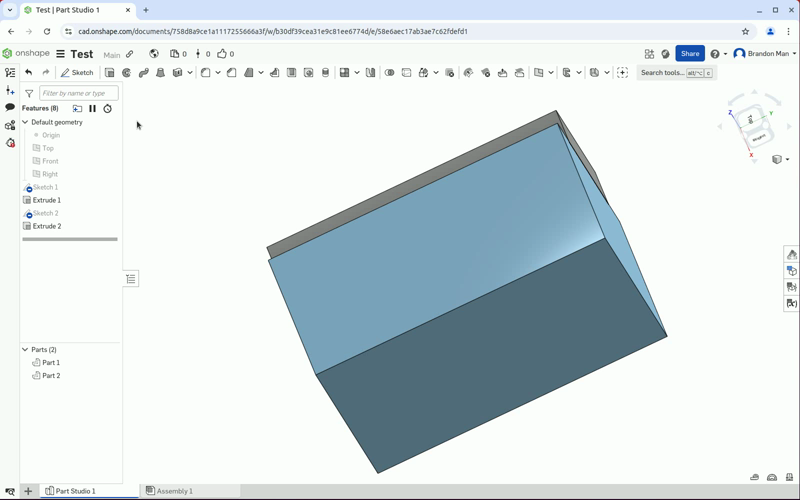
key(up, 2)
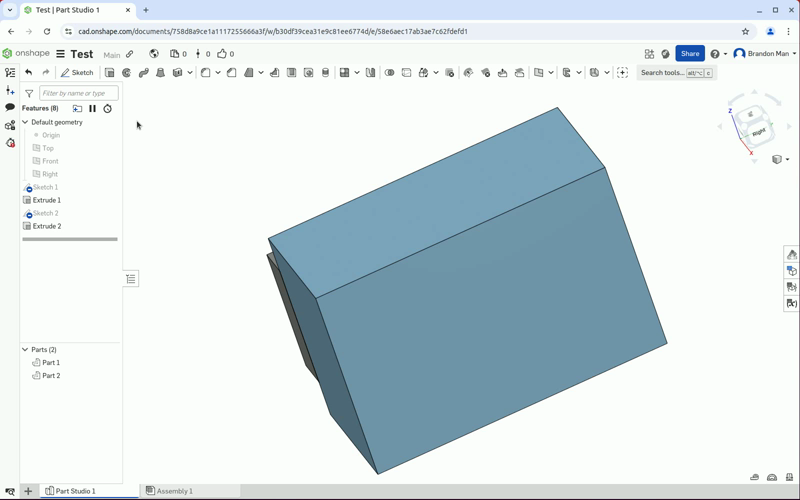
key(right, 2)
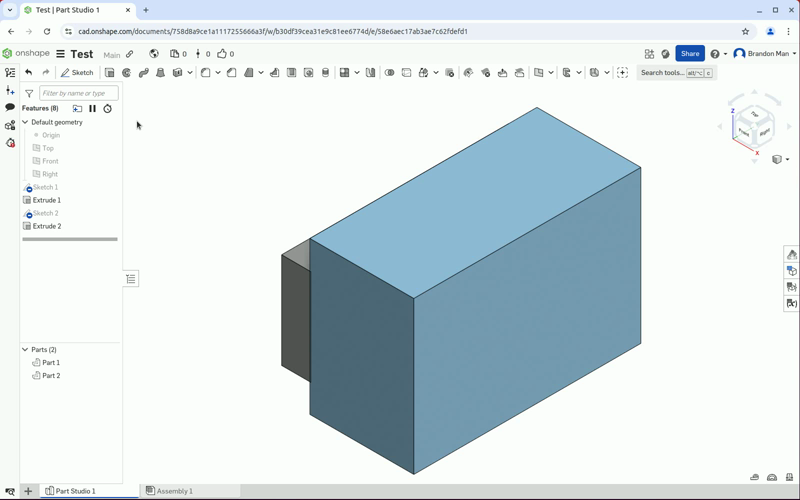
mouse_move(73, 189)
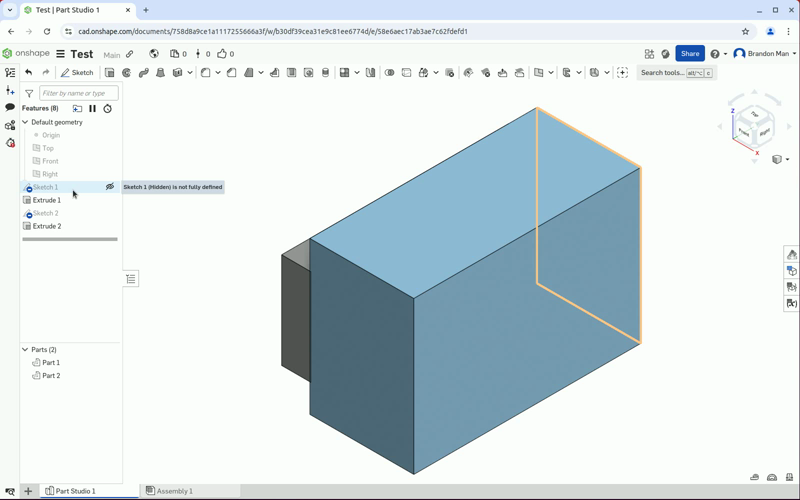
click(73, 189)